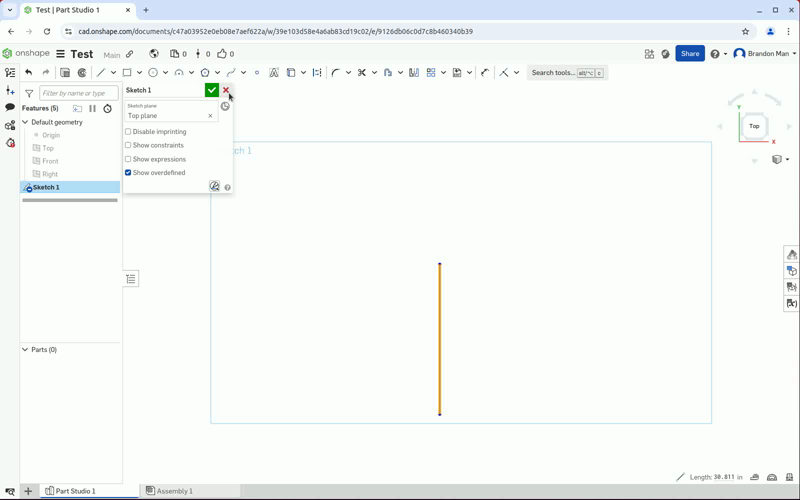
key(shift+h)
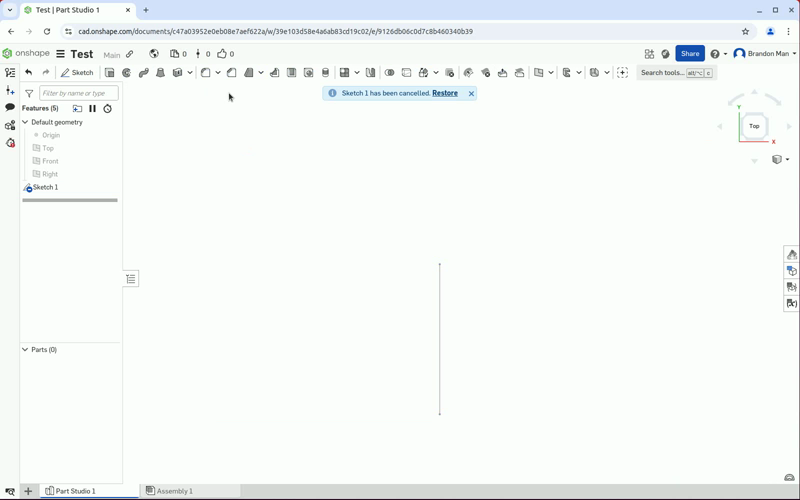
key(shift+s)
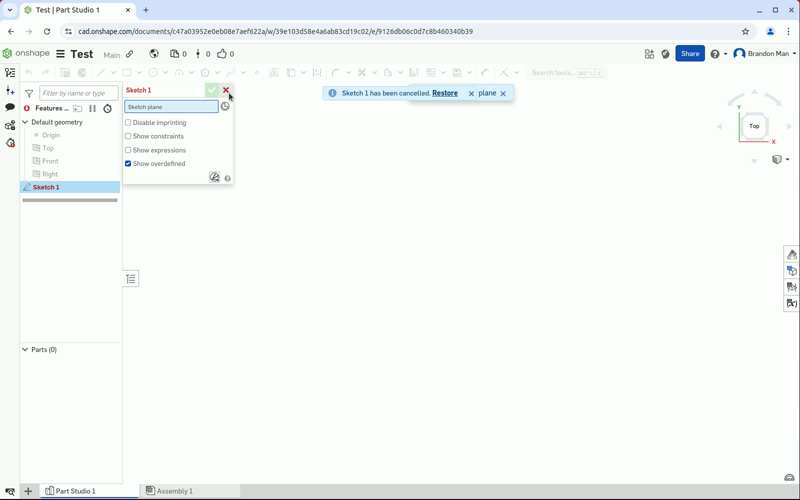
mouse_move(73, 150)
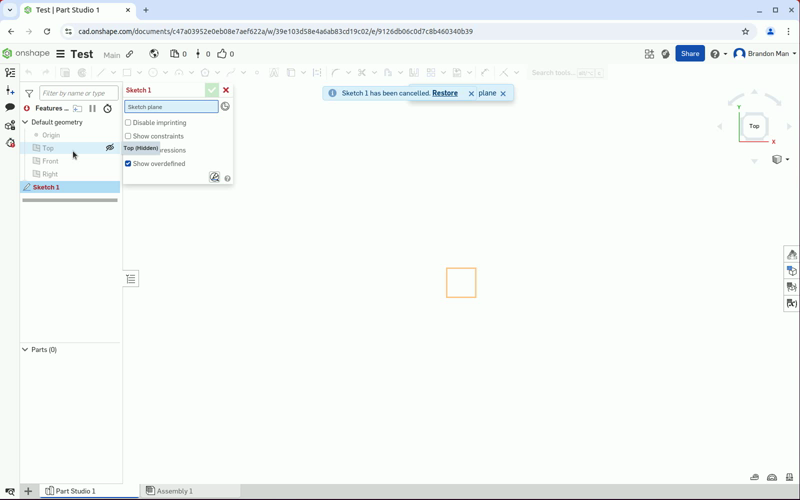
click(73, 150)
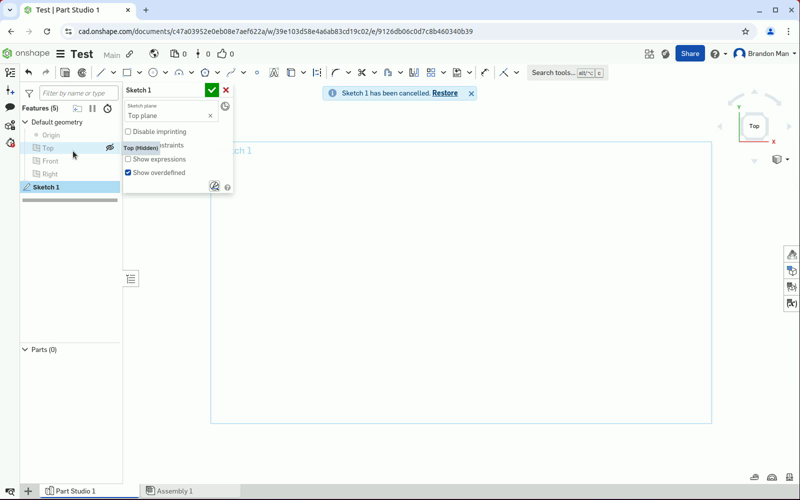
mouse_move(73, 352)
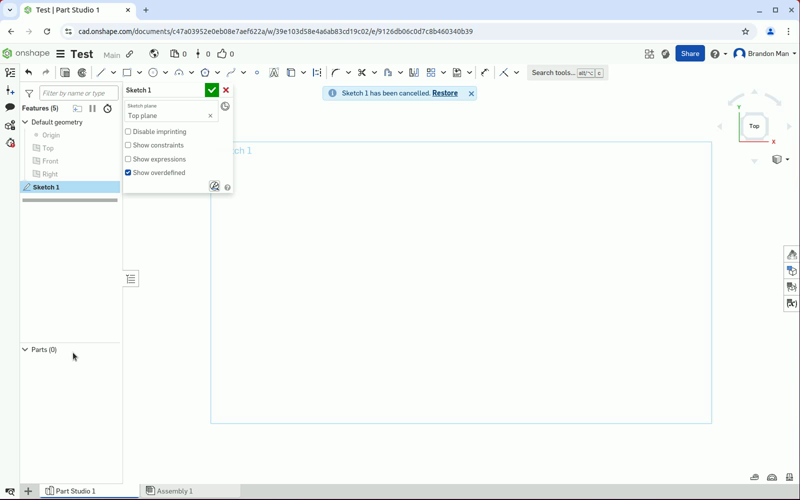
key(y)
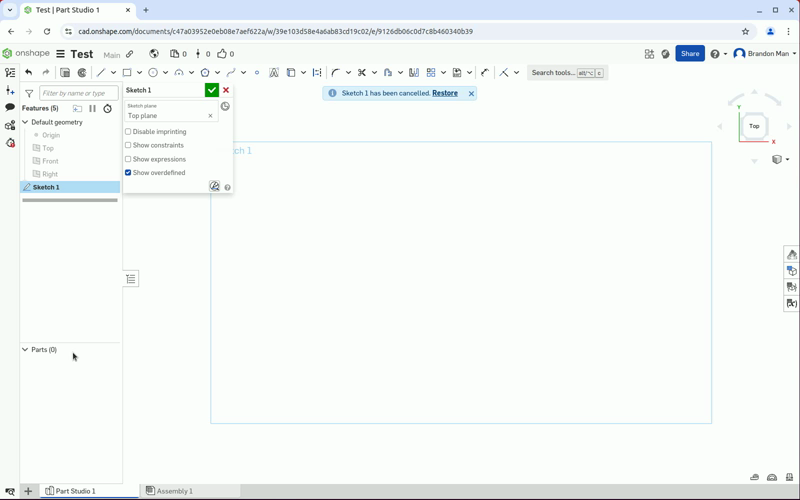
key(l)
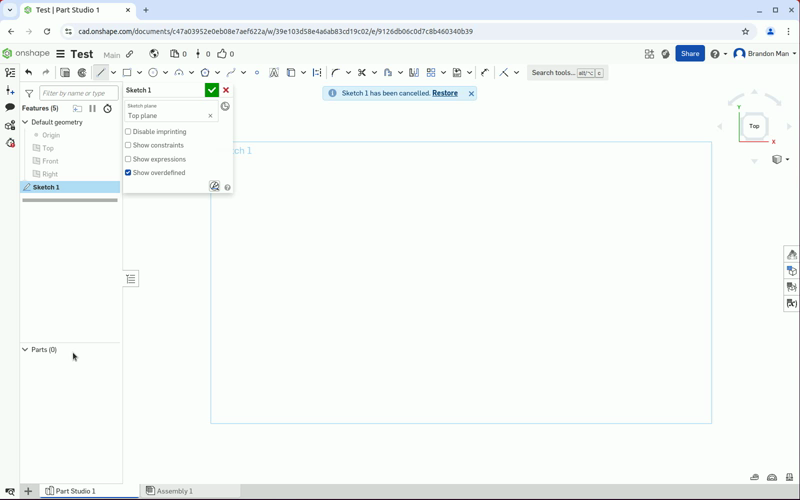
key_down(shift)
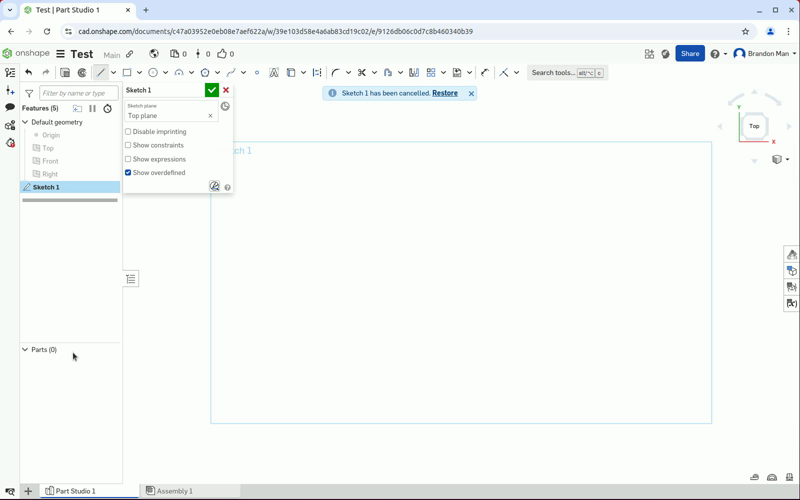
mouse_move(348, 311)
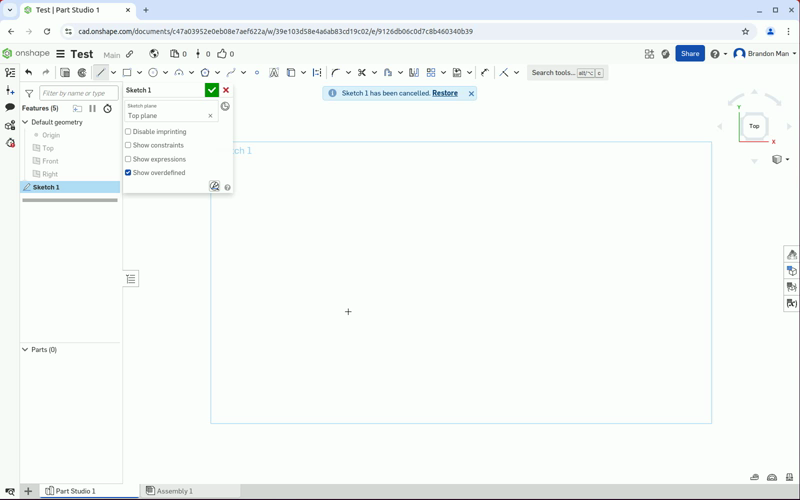
click(348, 311)
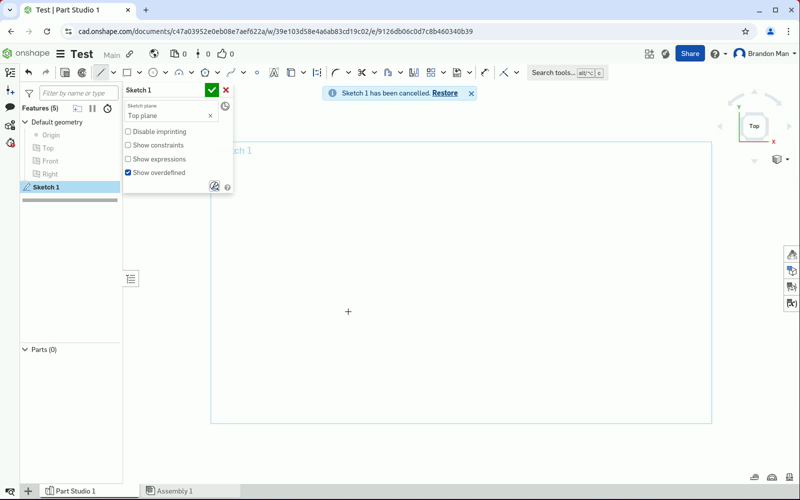
key_up(shift)
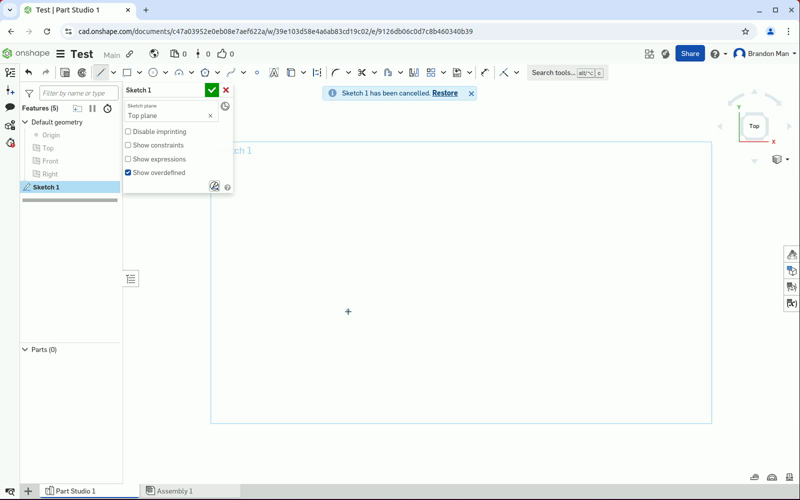
key_down(shift)
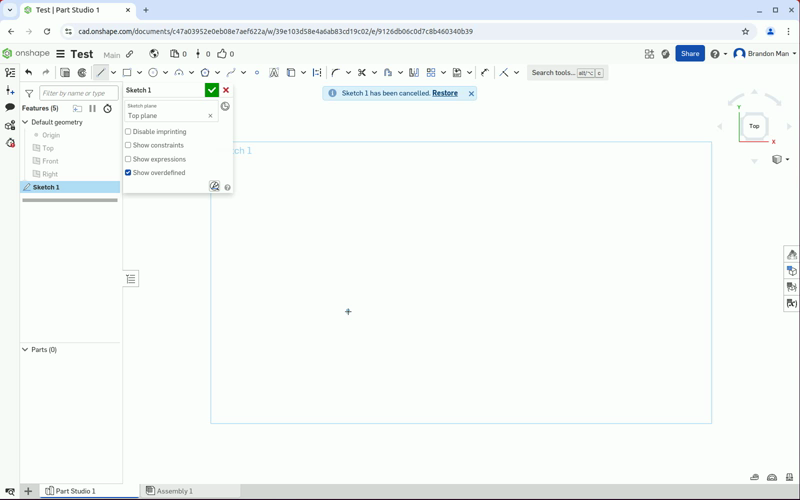
mouse_move(440, 311)
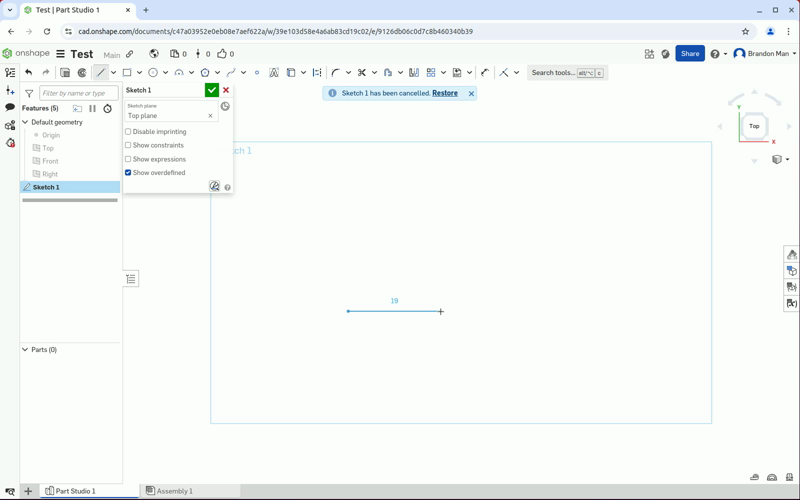
click(440, 311)
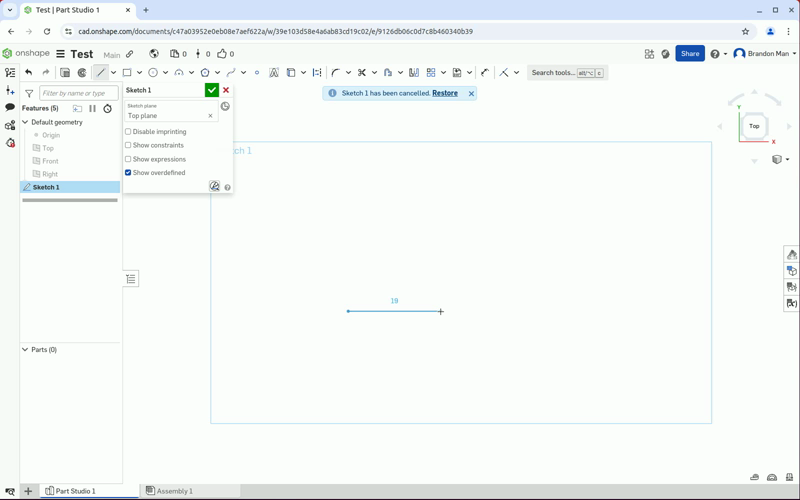
key_up(shift)
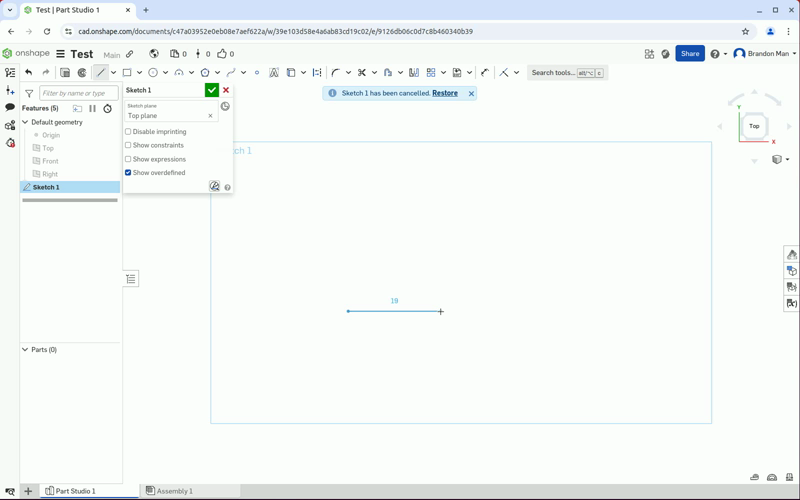
key_down(shift)
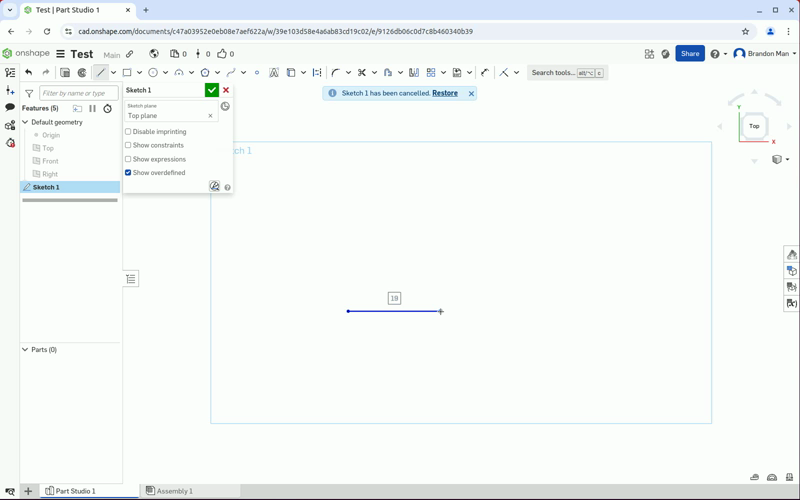
mouse_move(470, 311)
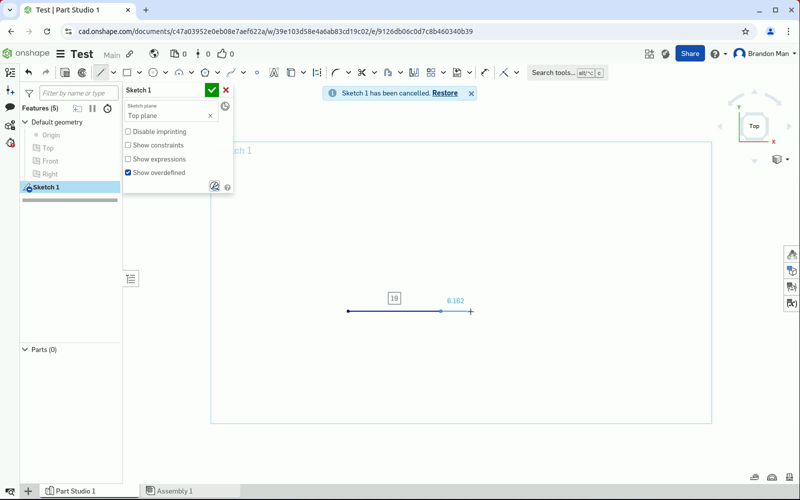
mouse_move(440, 253)
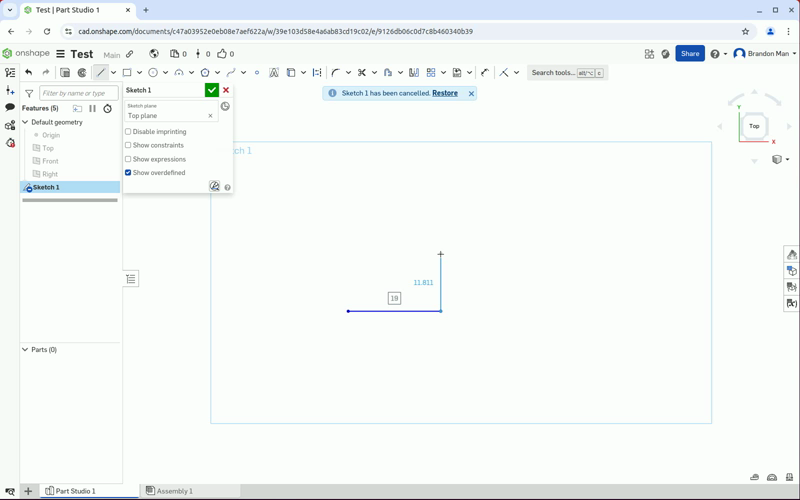
click(440, 253)
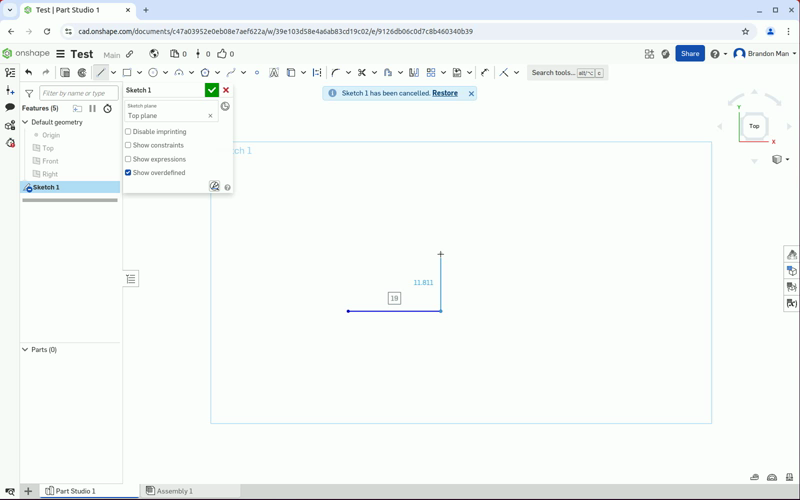
key_up(shift)
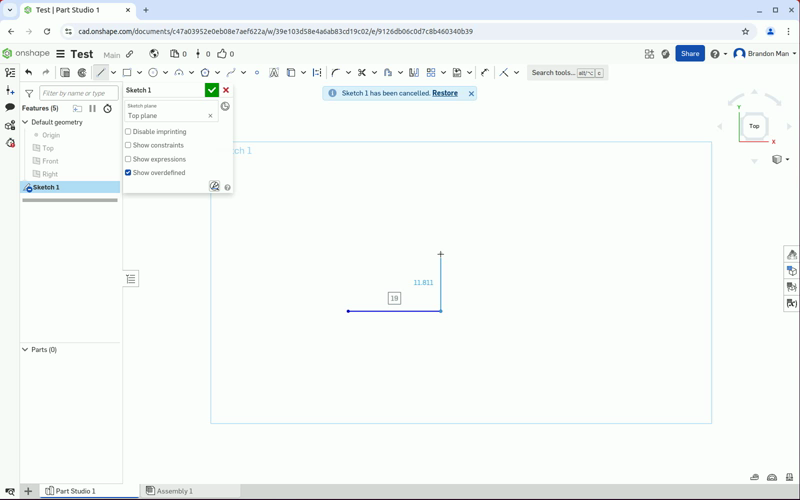
key_down(shift)
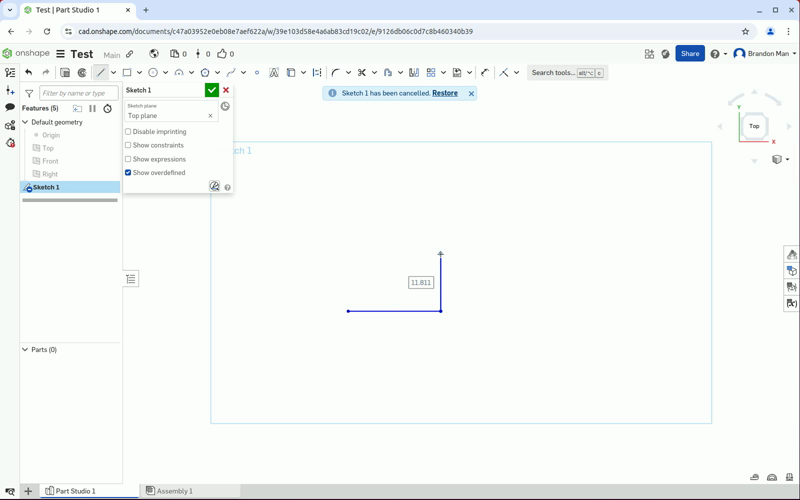
mouse_move(348, 253)
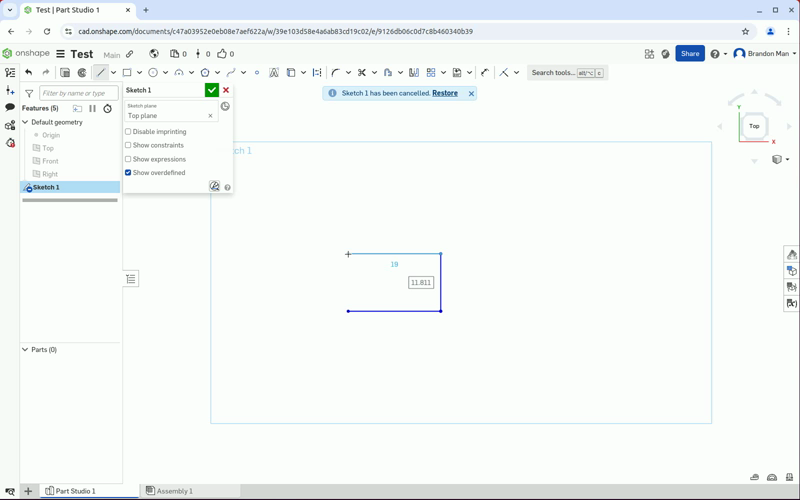
click(348, 253)
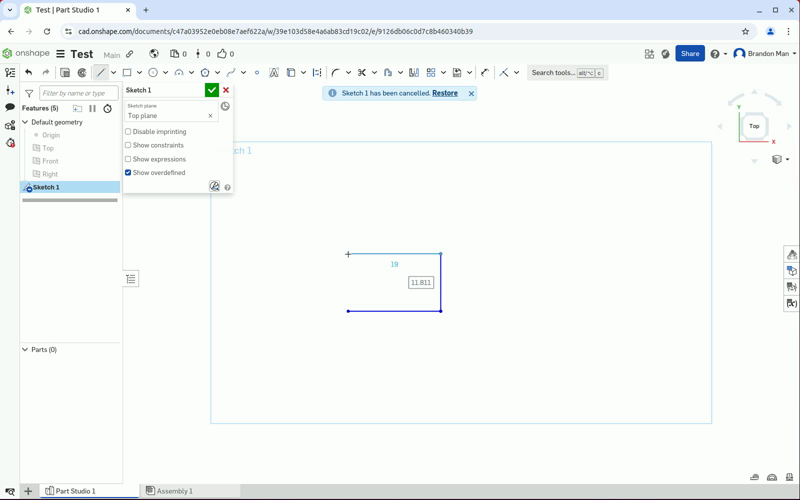
key_up(shift)
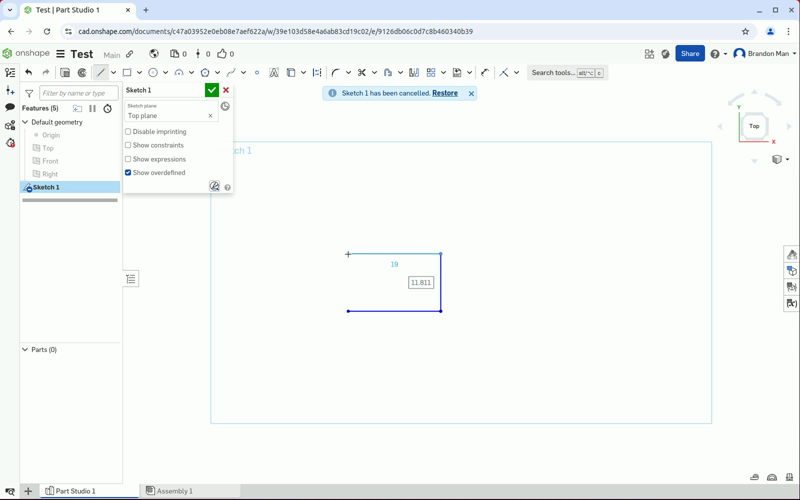
mouse_move(378, 253)
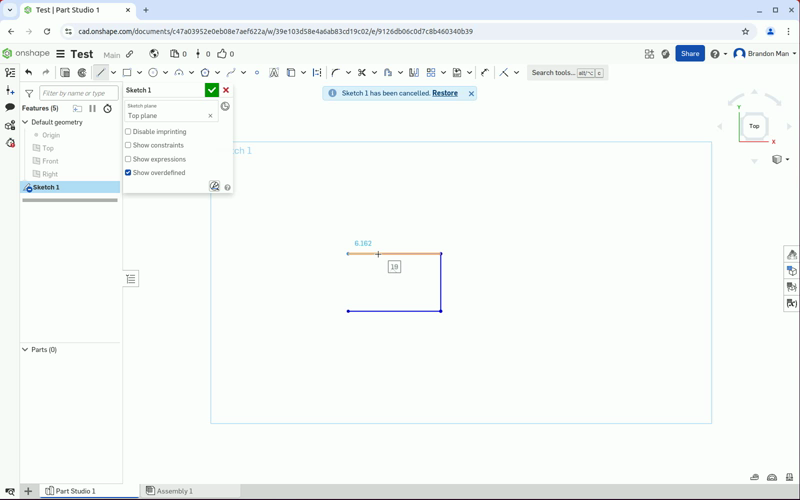
key_down(shift)
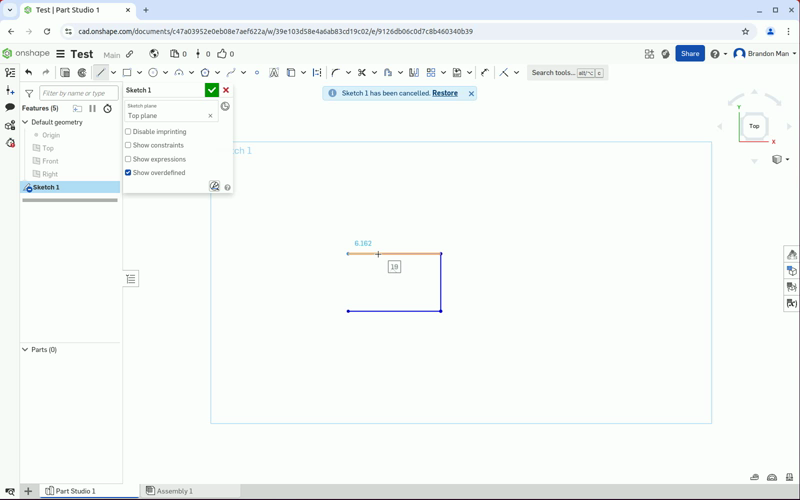
mouse_move(348, 311)
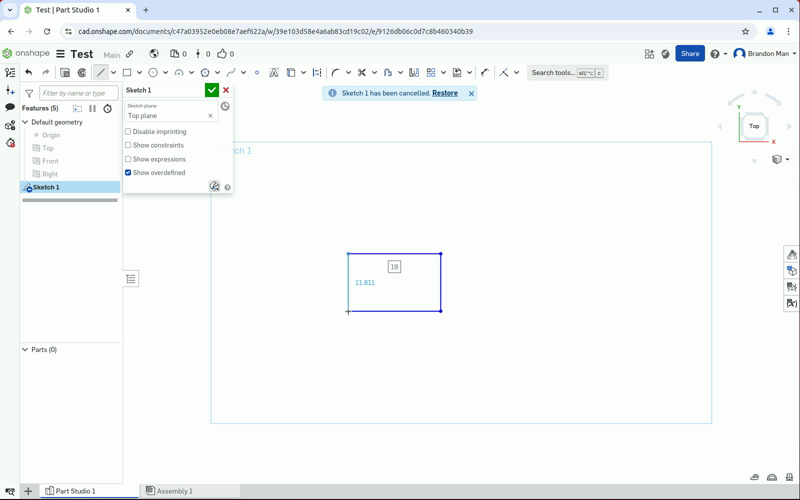
key_up(shift)
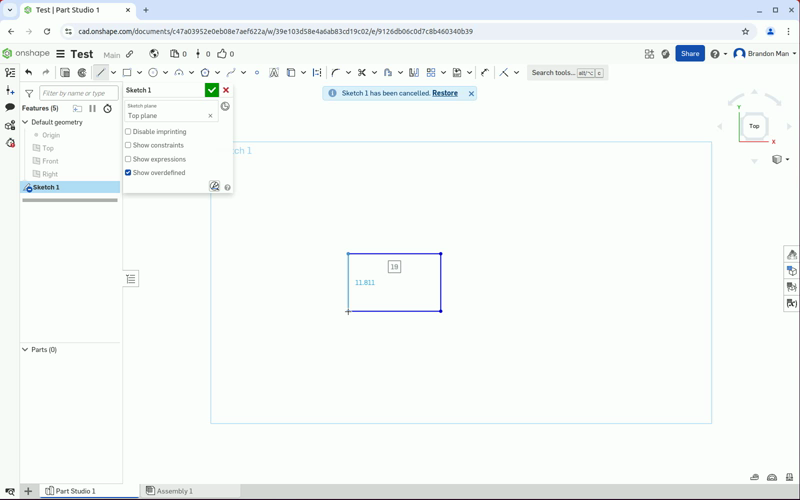
click(348, 311)
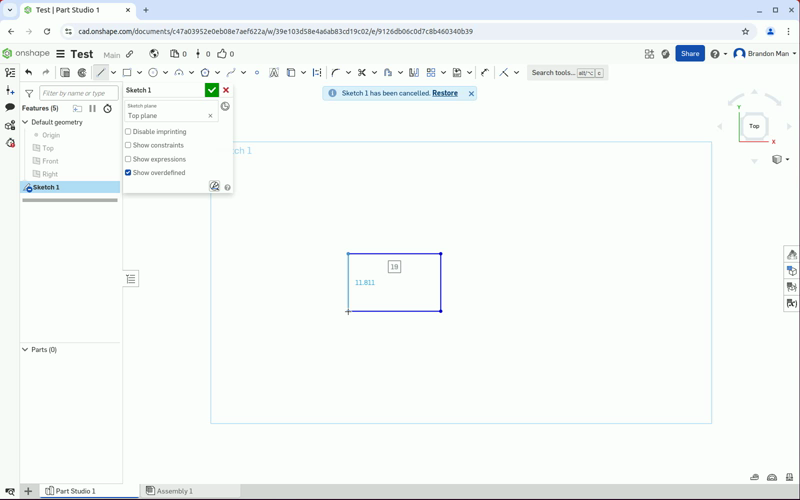
key(esc)
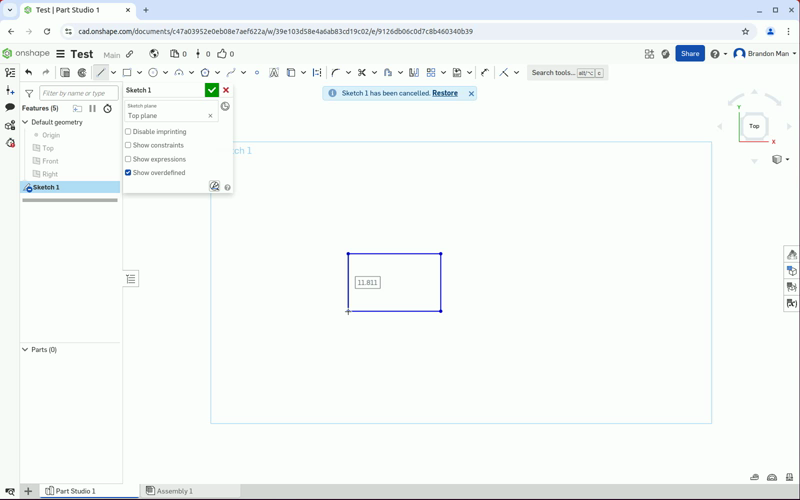
mouse_move(372, 283)
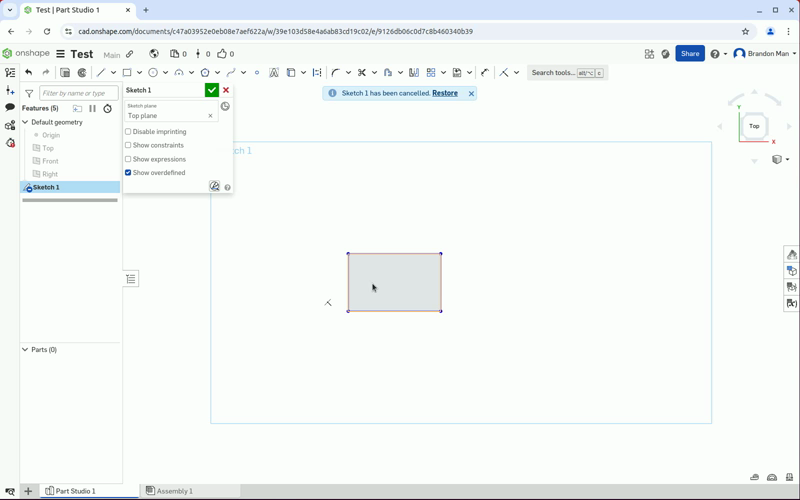
click(372, 283)
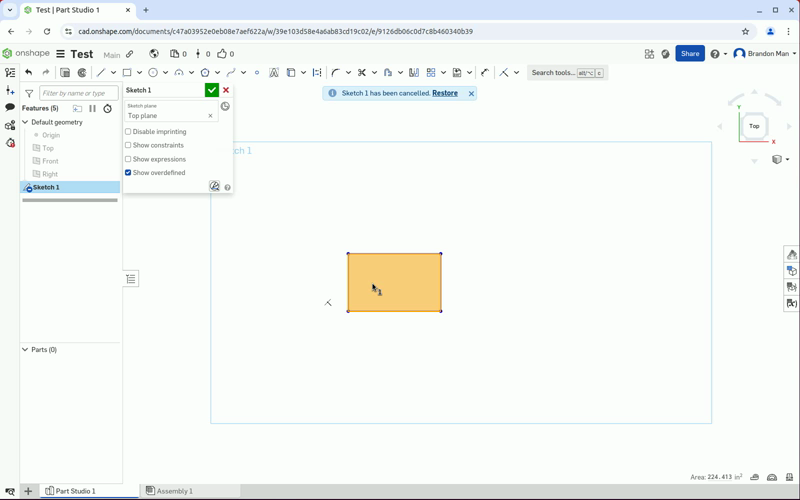
mouse_move(73, 352)
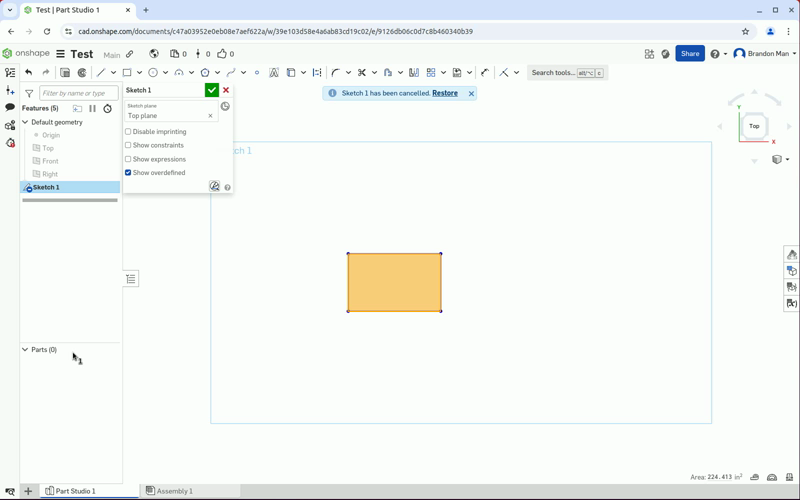
key(shift+y)
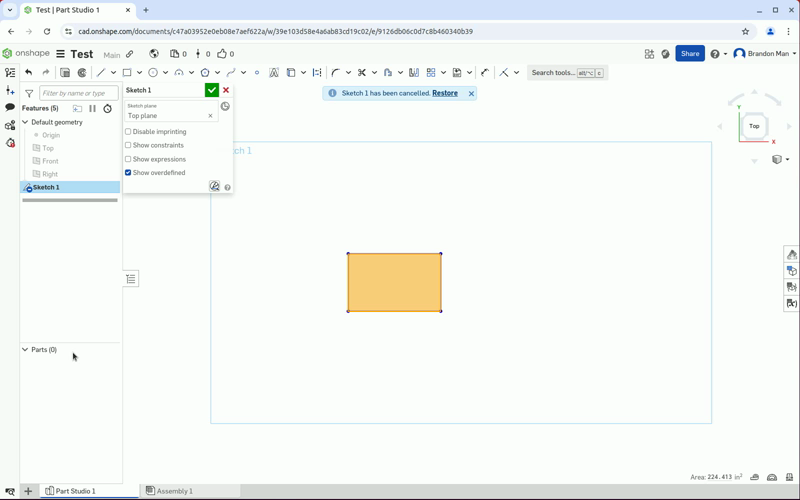
key(shift+e)
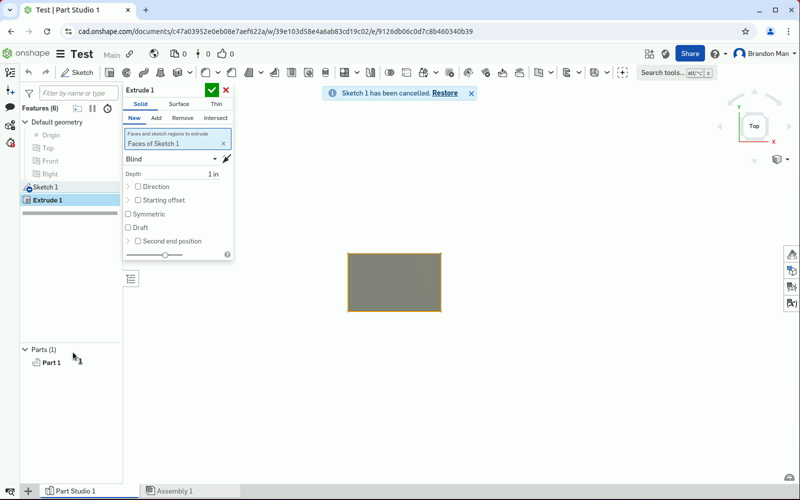
mouse_move(143, 106)
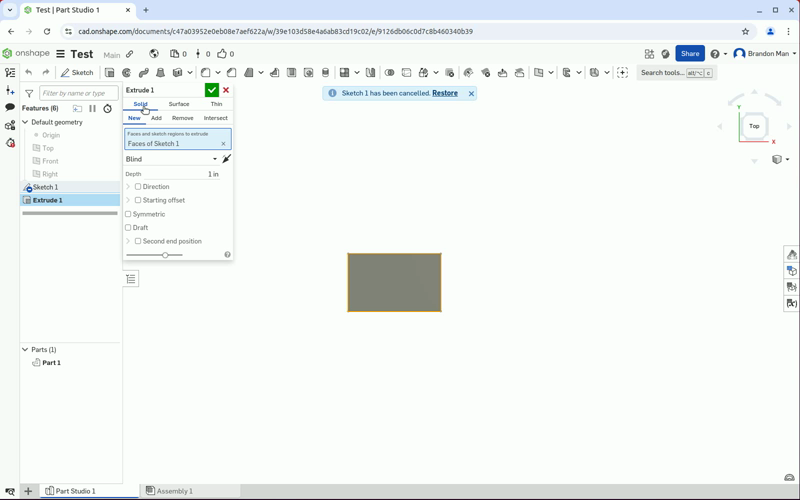
click(143, 106)
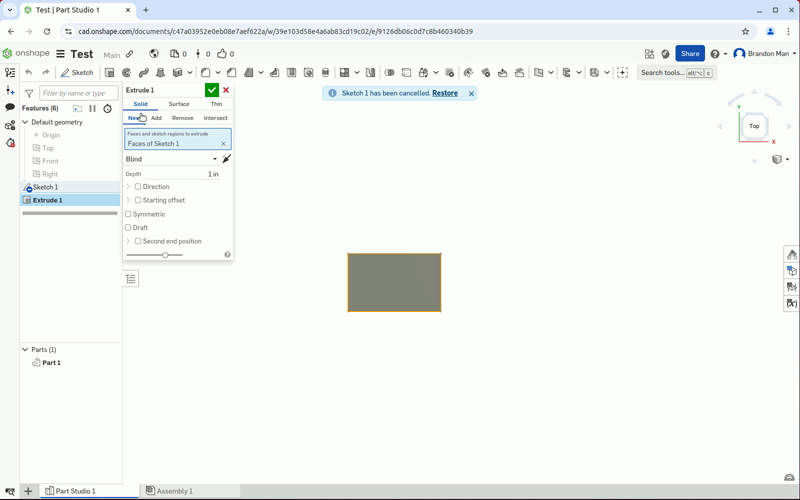
mouse_move(137, 120)
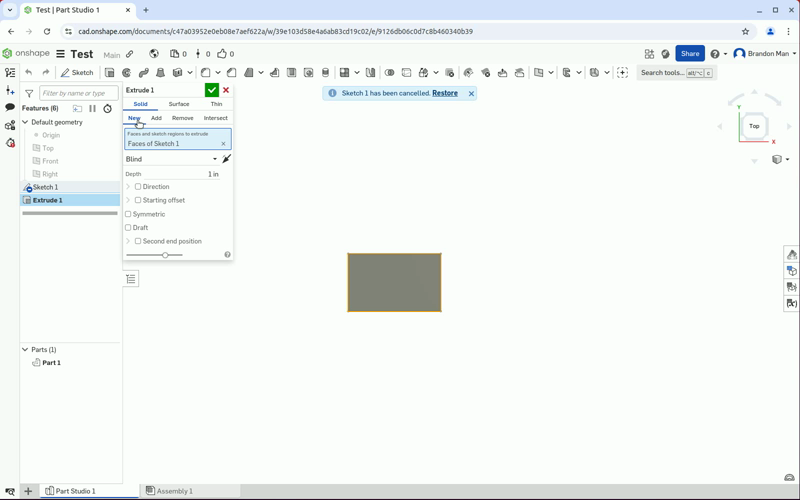
click(137, 120)
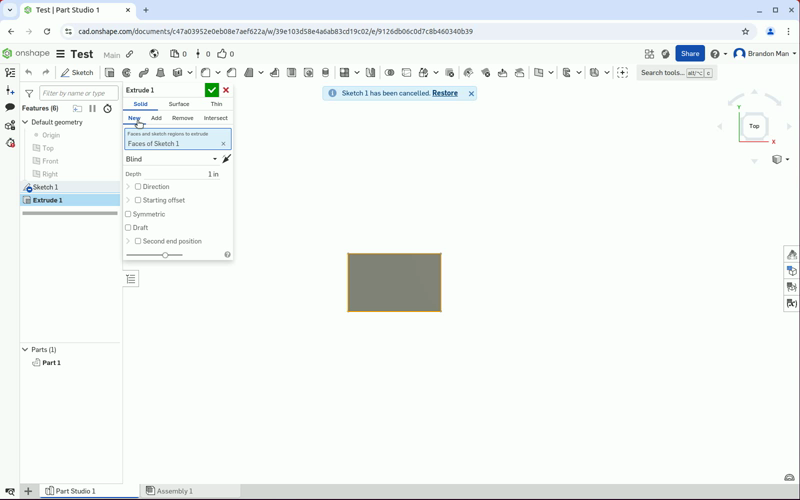
key(tab, 4)
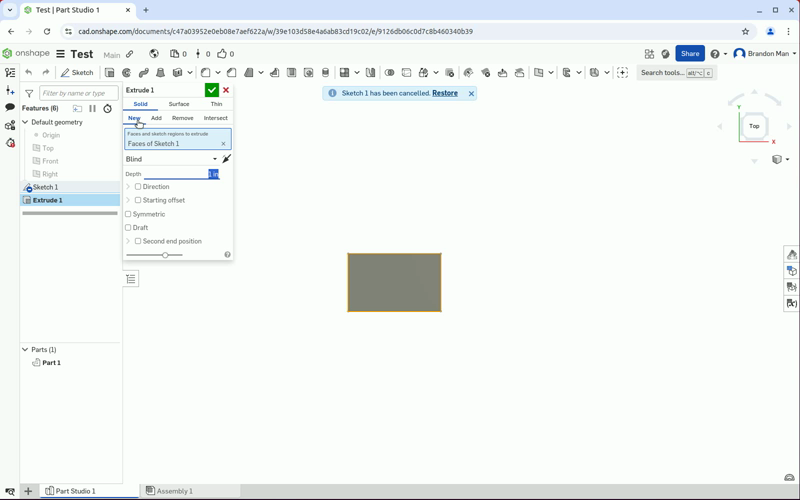
text(1.444)
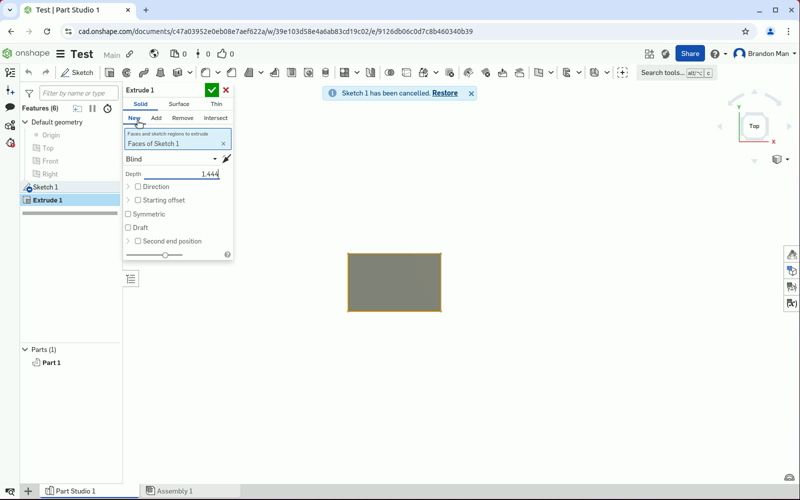
key(enter)
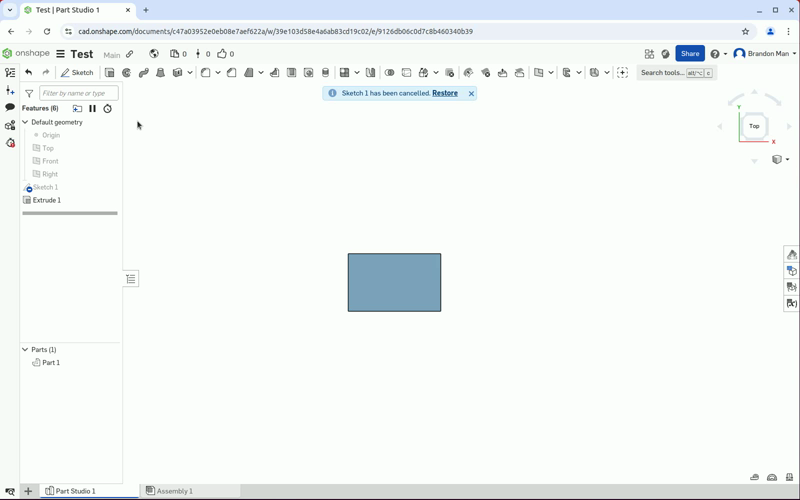
key(shift+h)
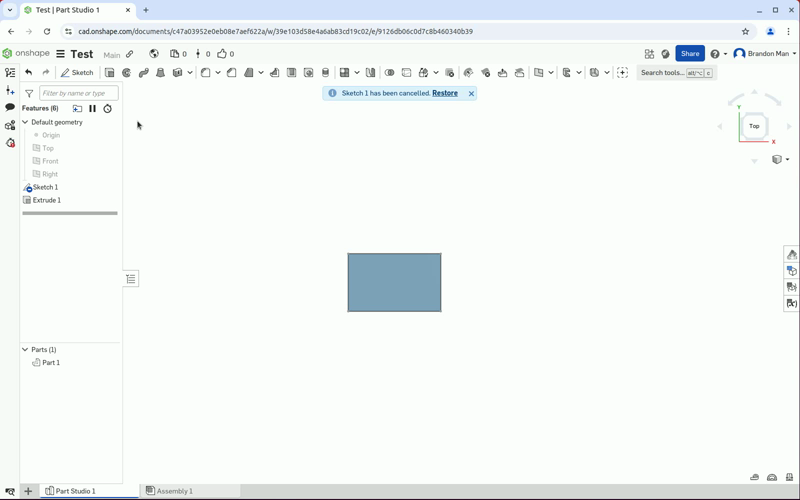
key(shift+h)
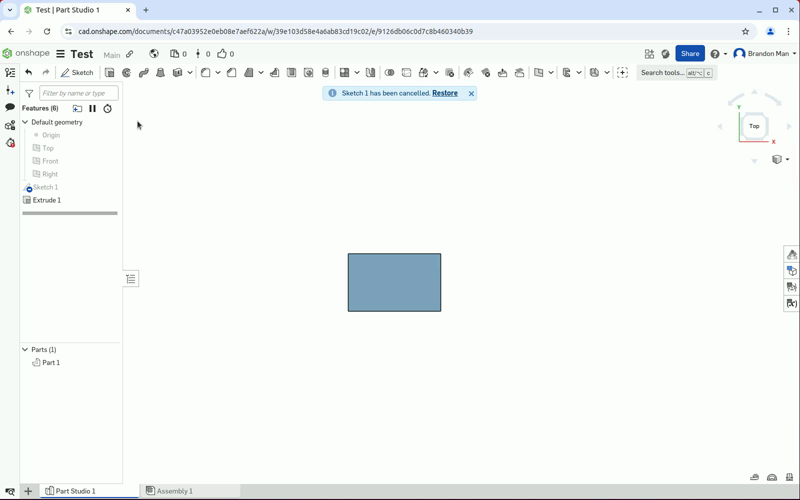
mouse_move(73, 189)
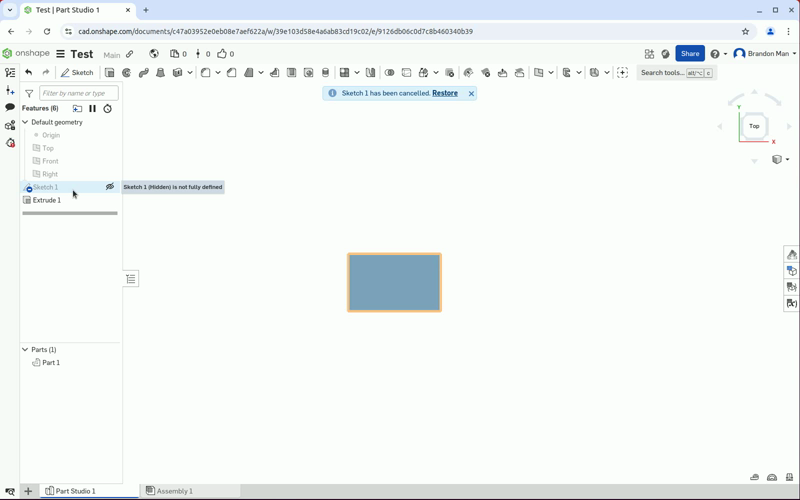
click(73, 189)
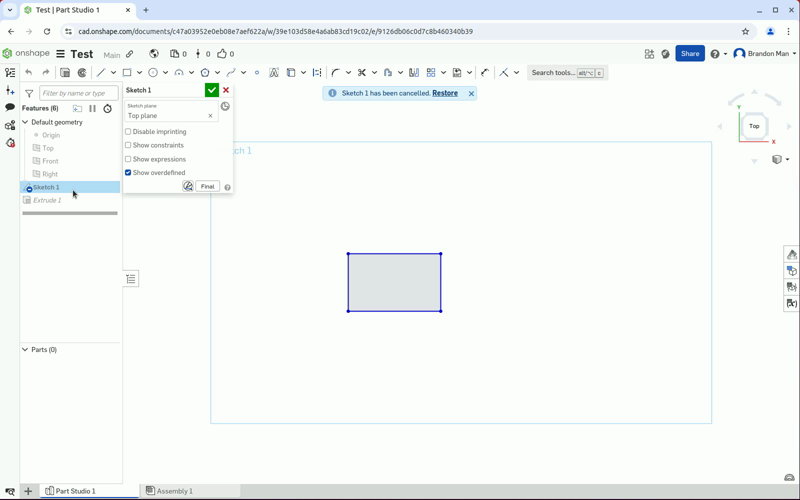
mouse_move(229, 92)
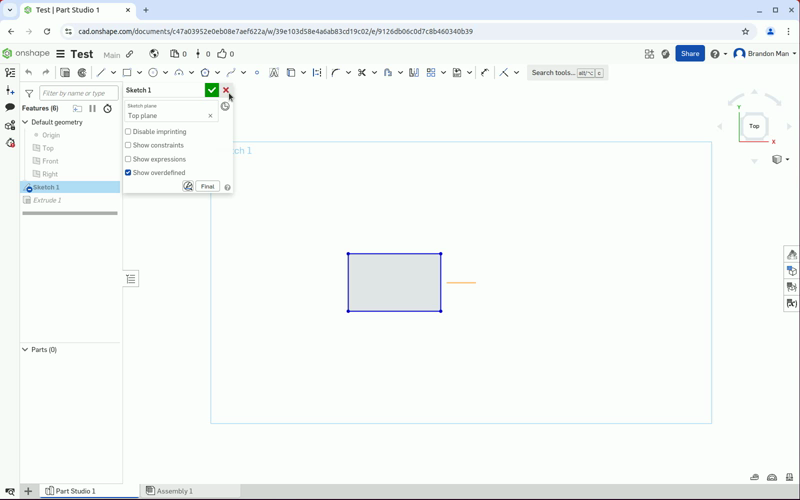
click(229, 92)
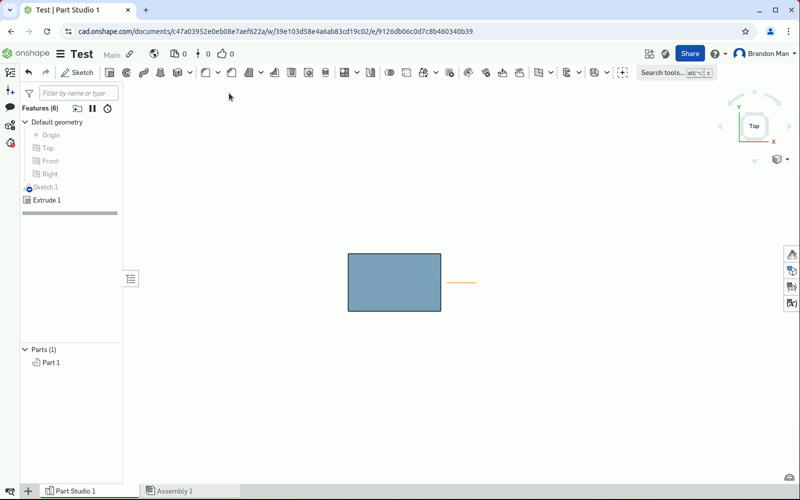
mouse_move(541, 75)
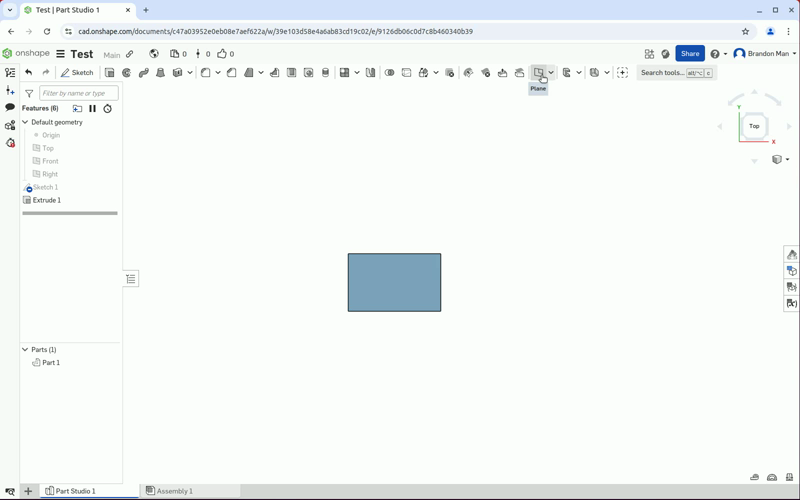
click(541, 75)
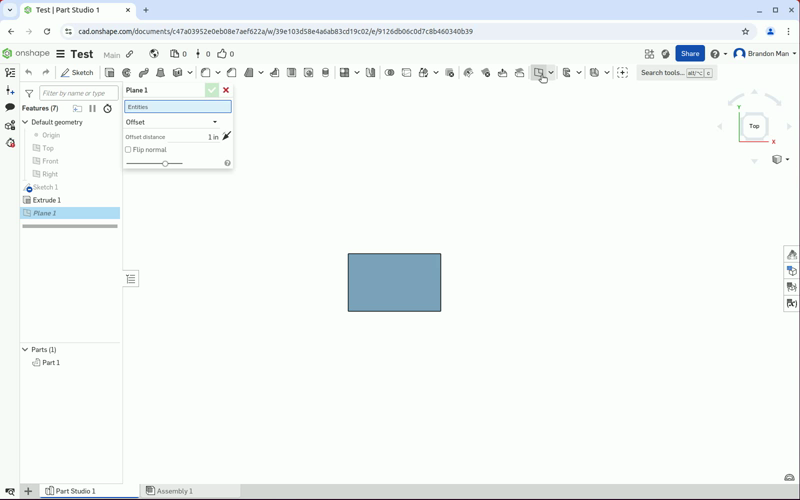
mouse_move(73, 150)
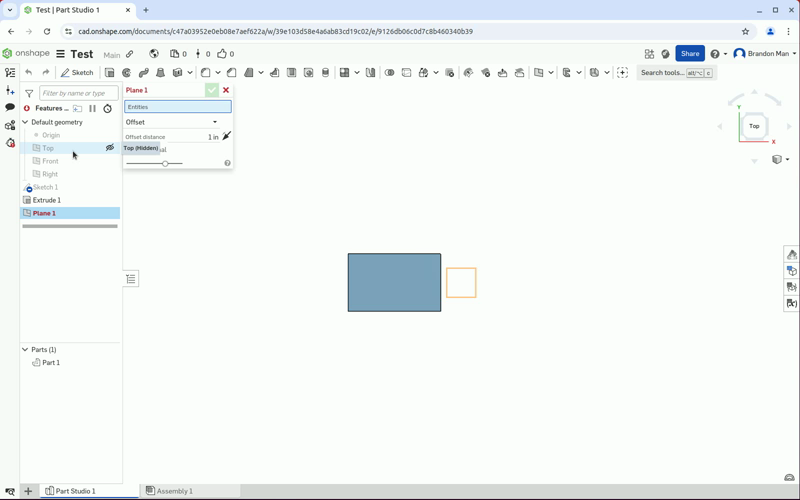
click(73, 150)
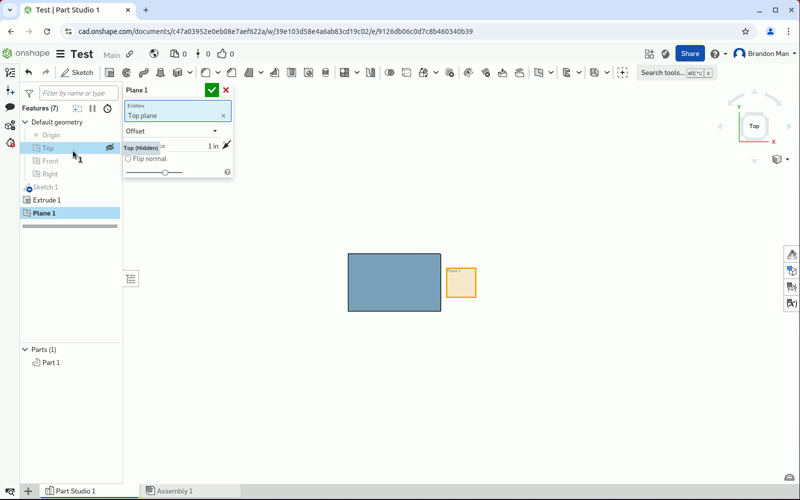
key(tab, 2)
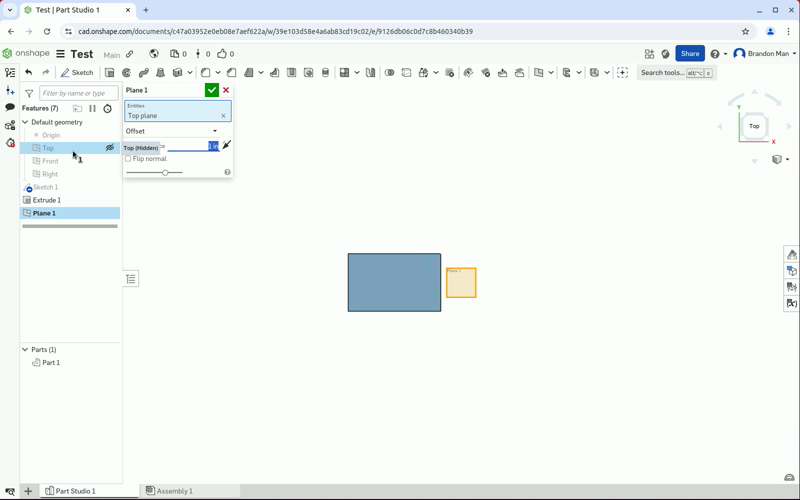
text(1.448)
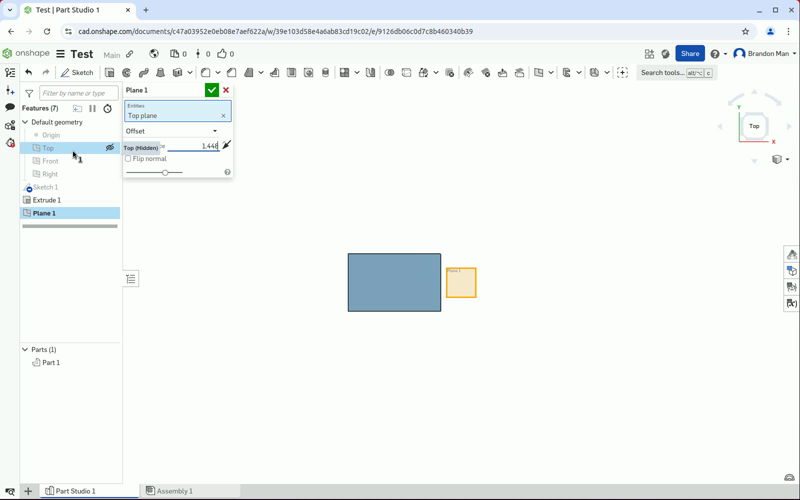
key(enter, 2)
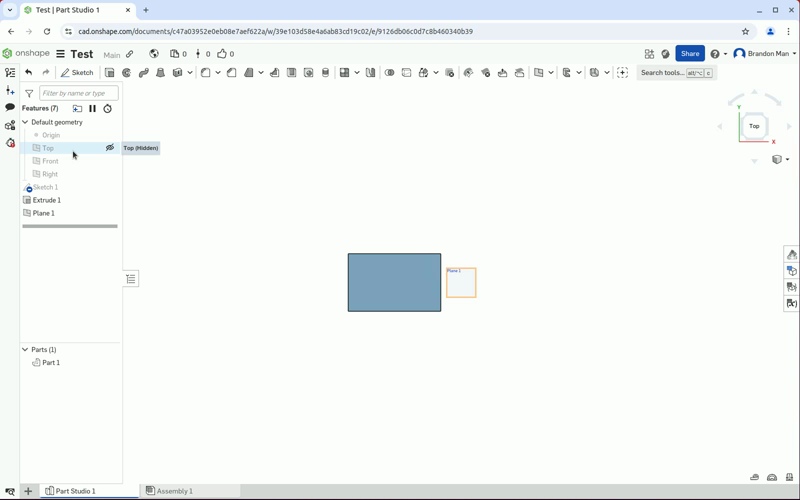
key(shift+s)
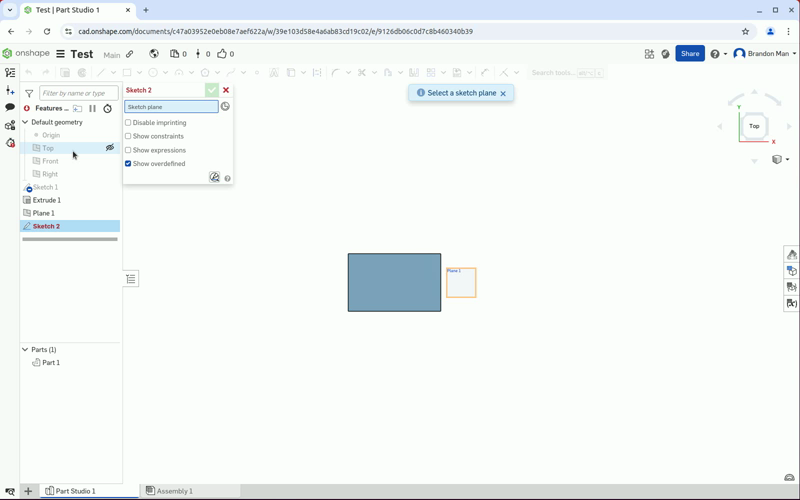
mouse_move(73, 215)
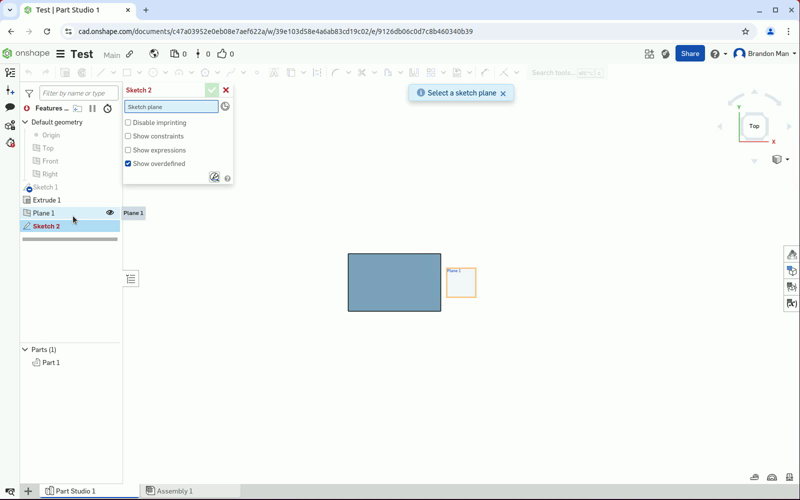
click(73, 215)
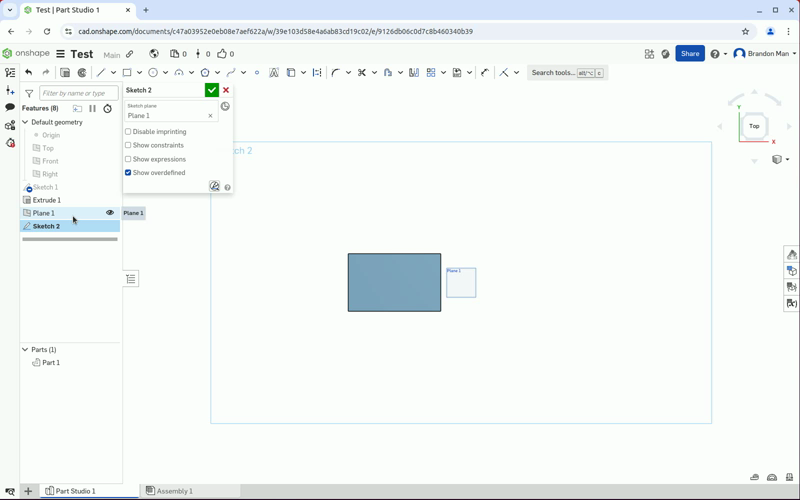
mouse_move(73, 352)
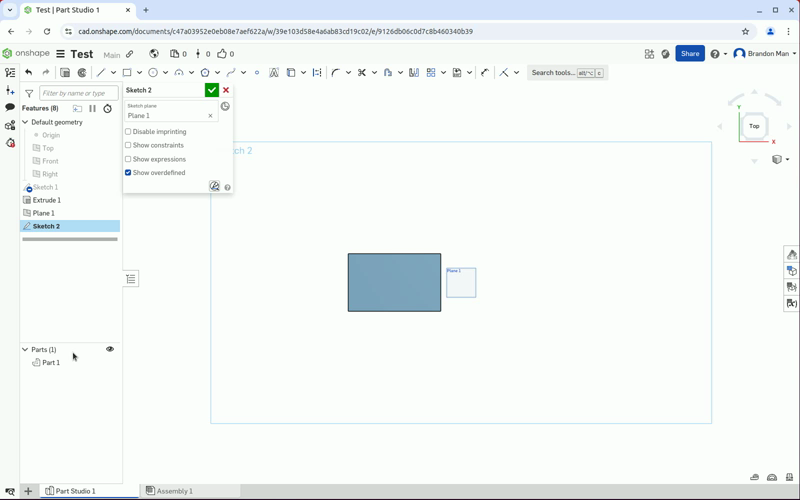
key(y)
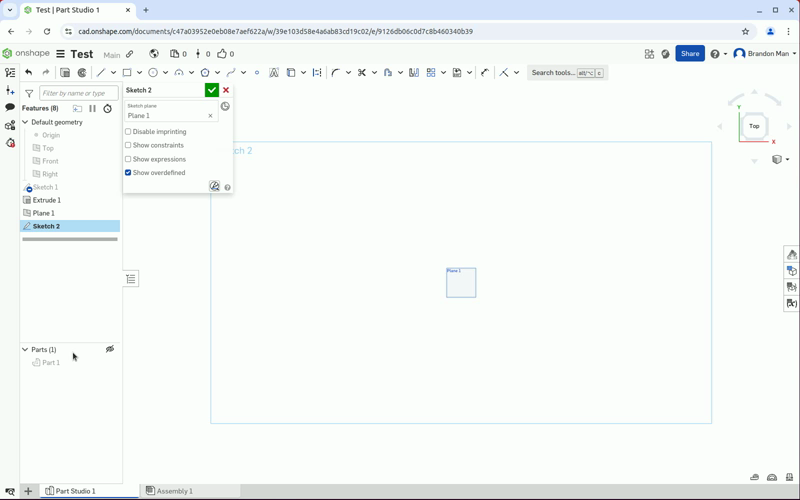
key(c)
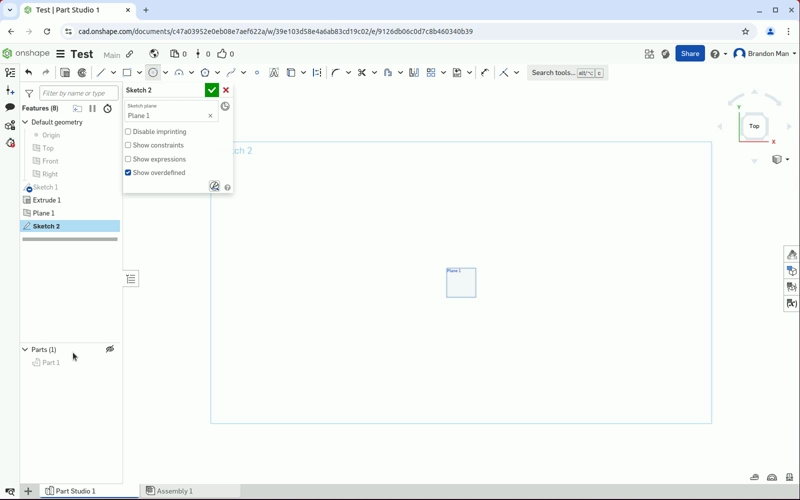
key_down(shift)
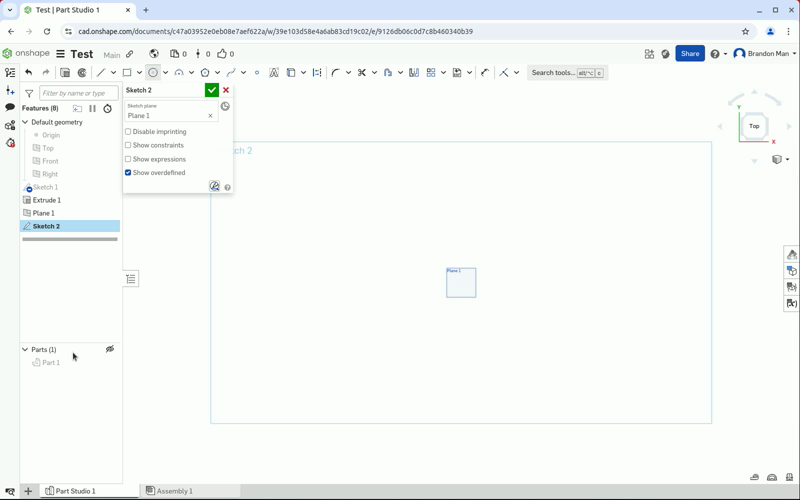
mouse_move(375, 282)
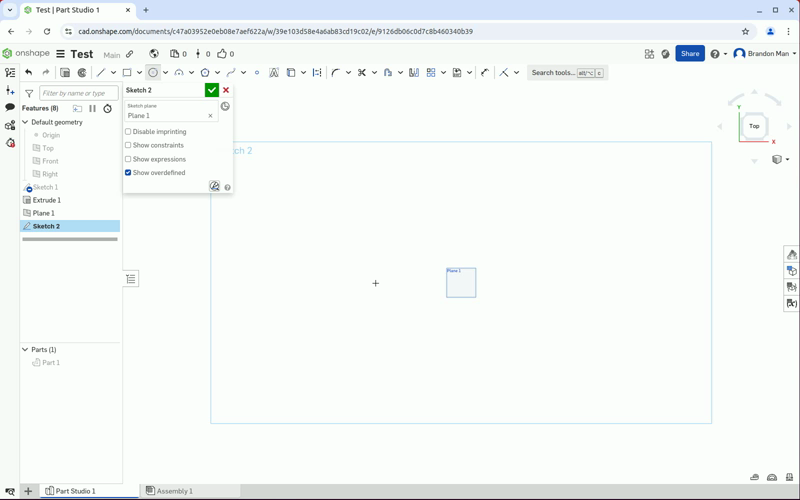
click(375, 282)
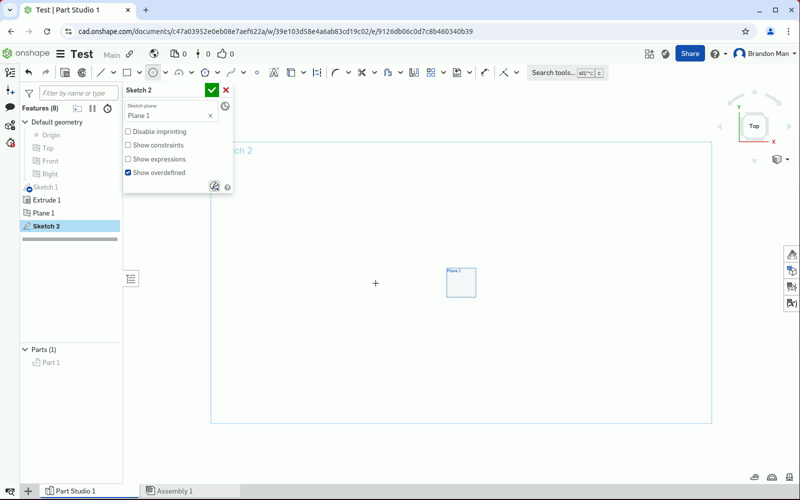
key_up(shift)
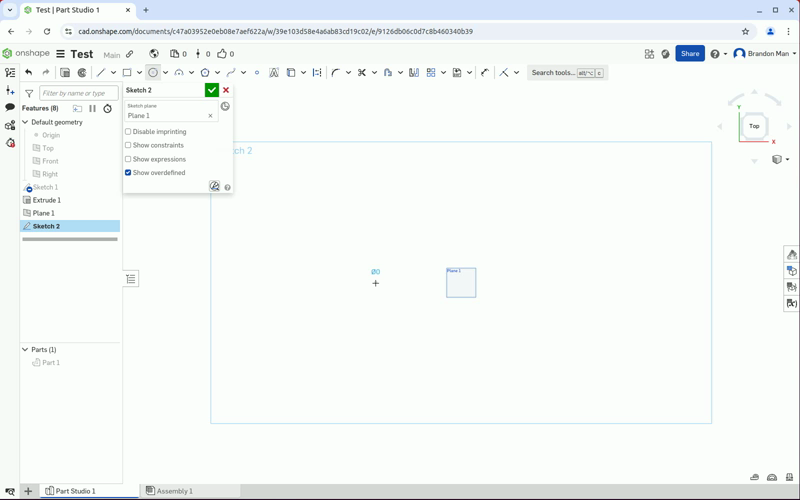
mouse_move(382, 282)
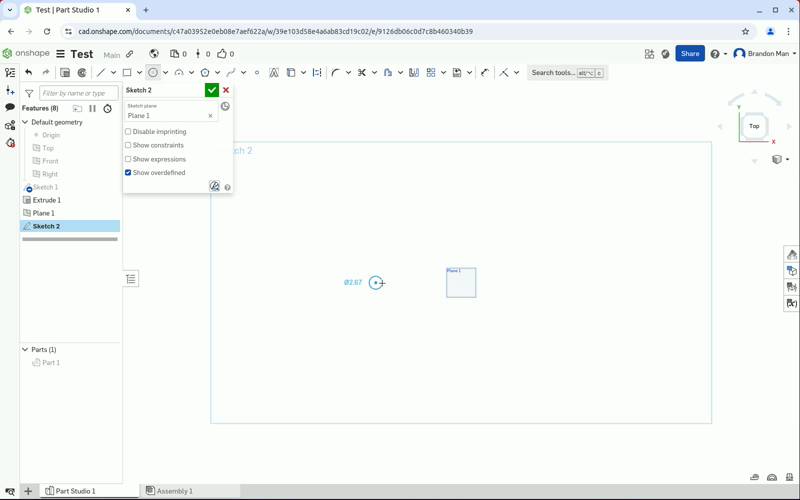
click(382, 282)
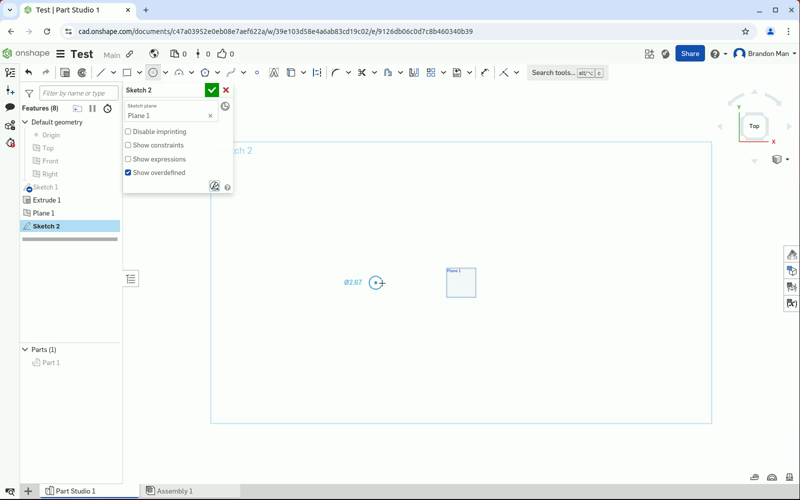
key(esc)
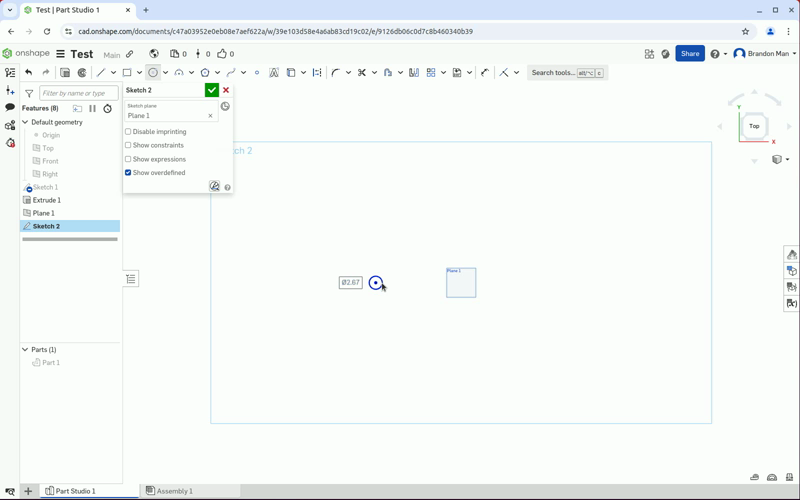
mouse_move(380, 284)
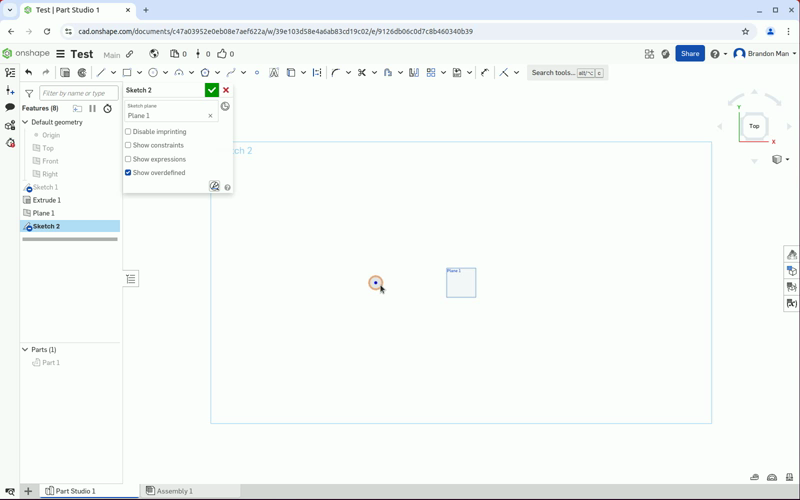
scroll(6)
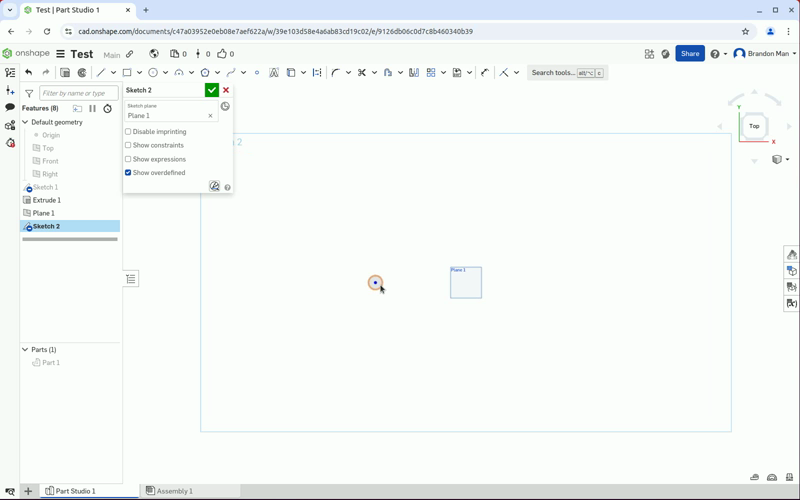
scroll(6)
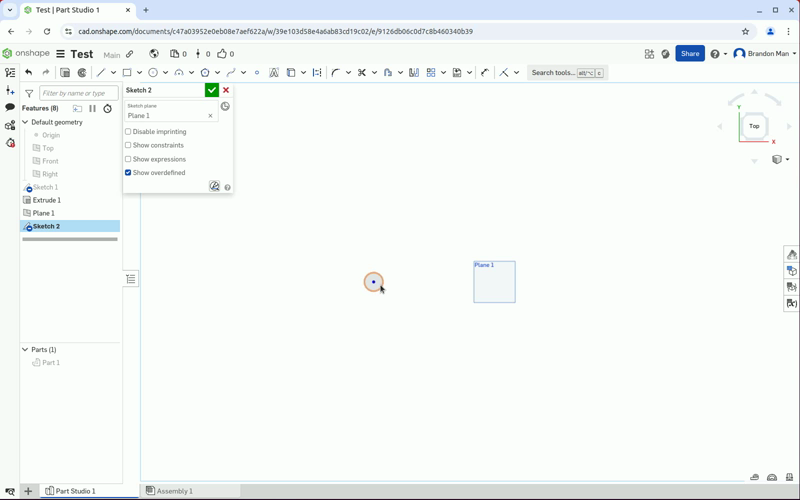
scroll(6)
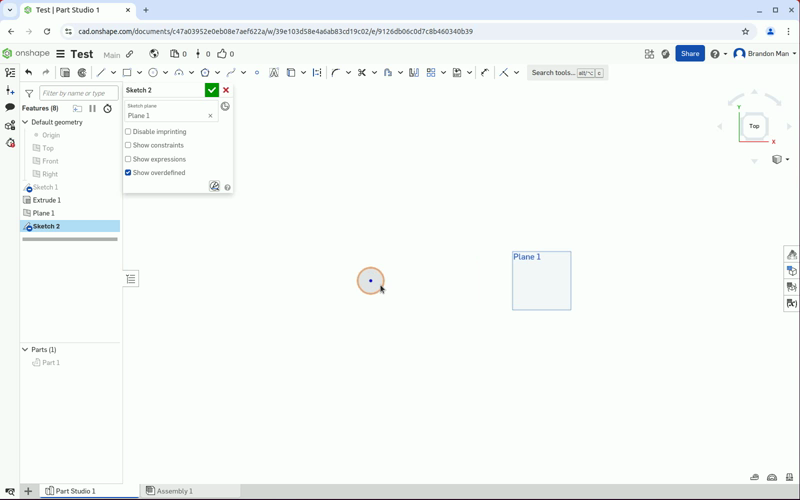
scroll(6)
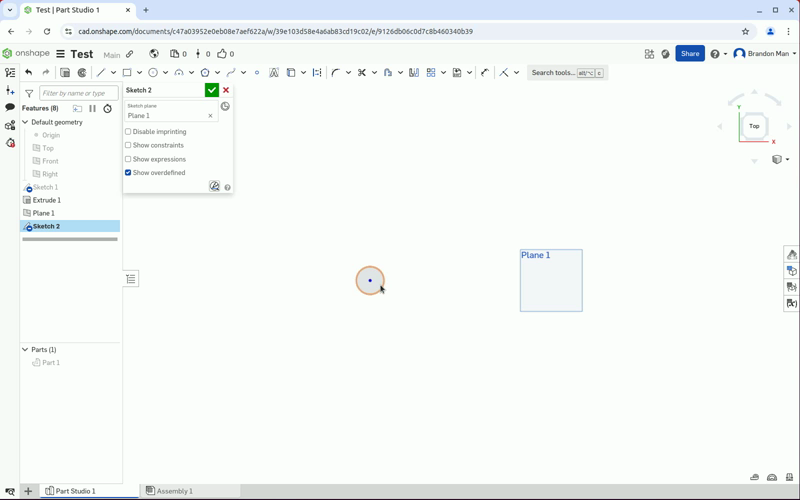
scroll(6)
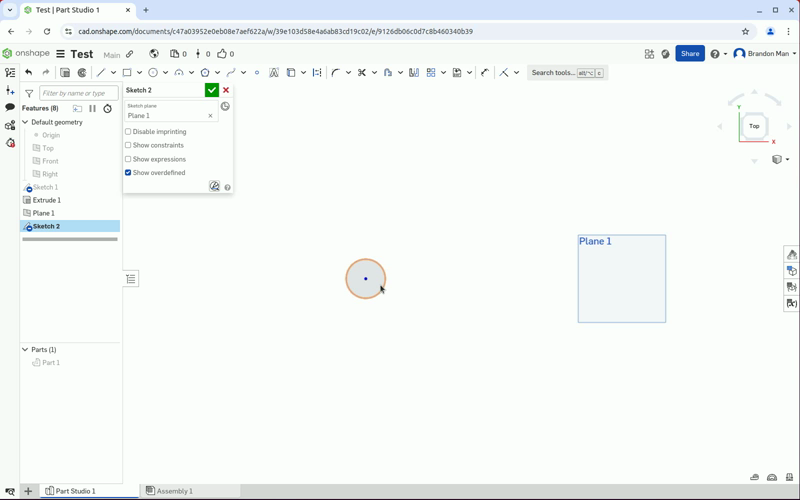
scroll(6)
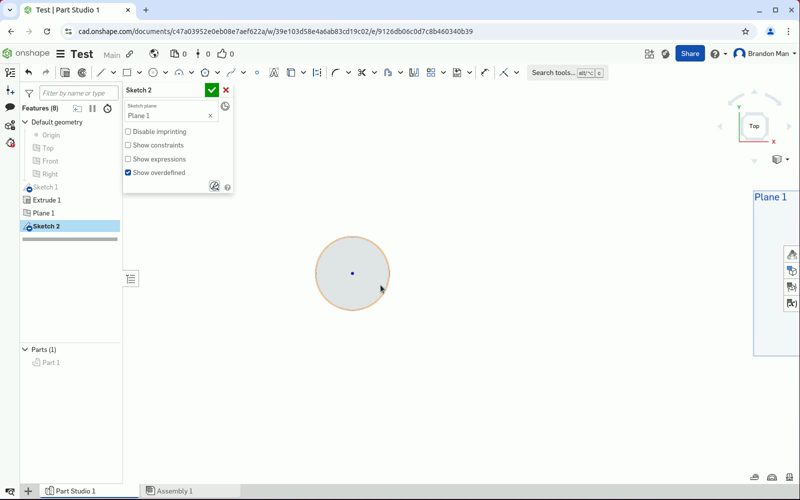
scroll(6)
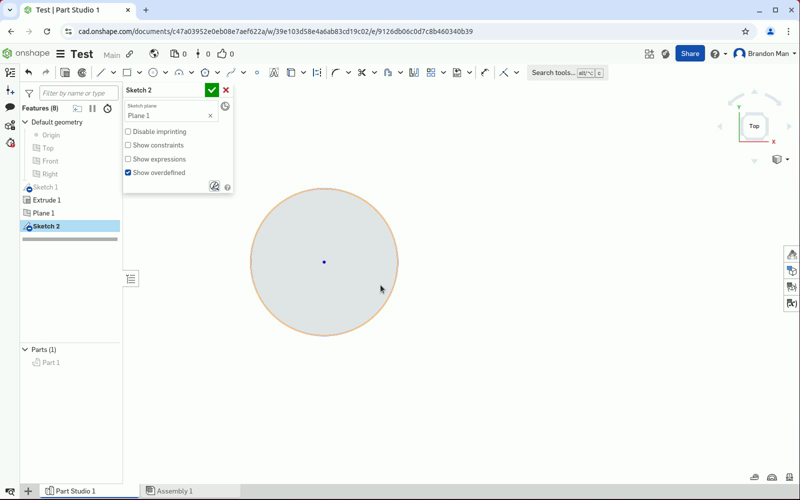
click(380, 284)
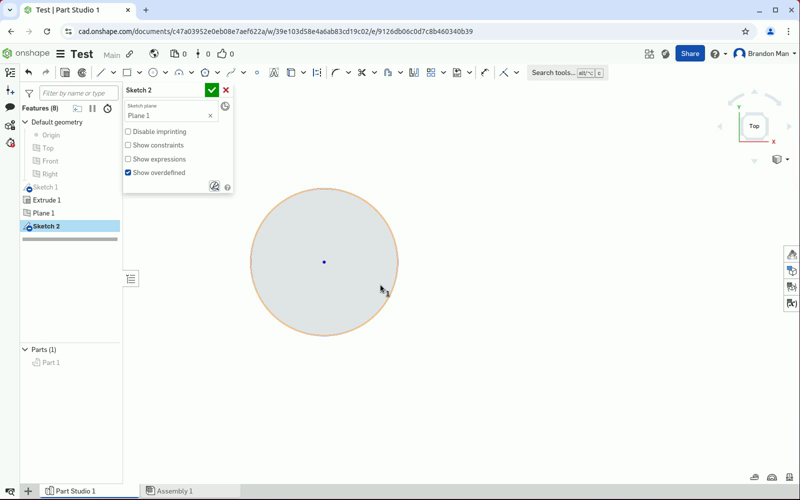
scroll(-6)
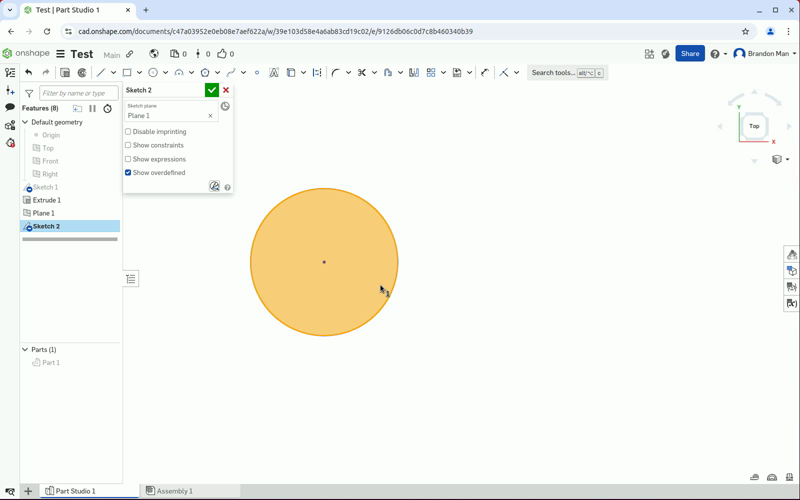
scroll(-6)
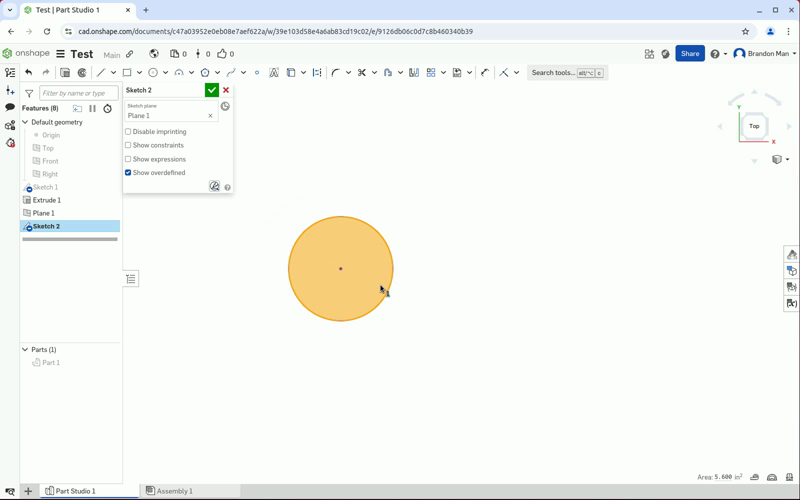
scroll(-6)
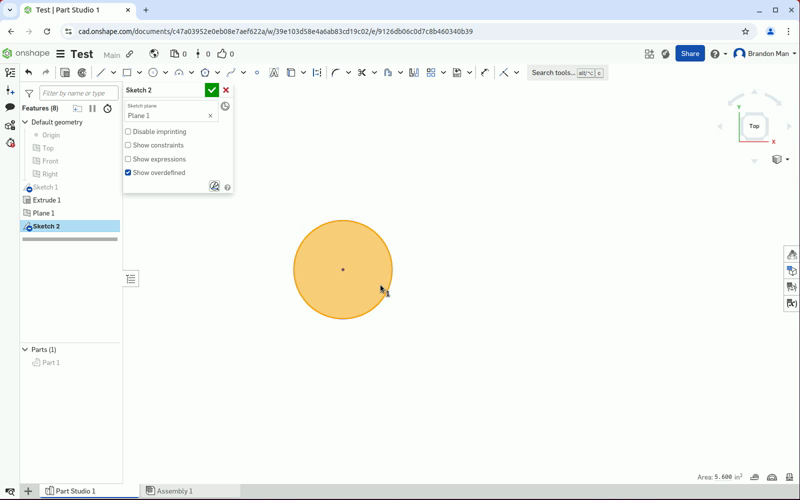
scroll(-6)
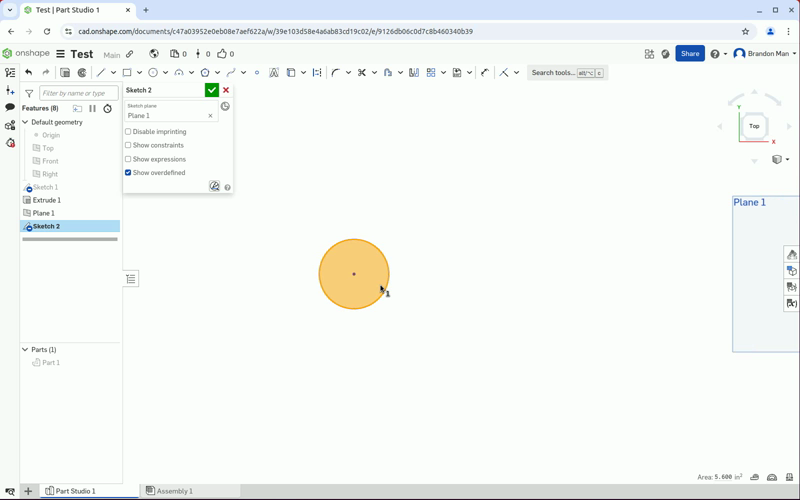
scroll(-6)
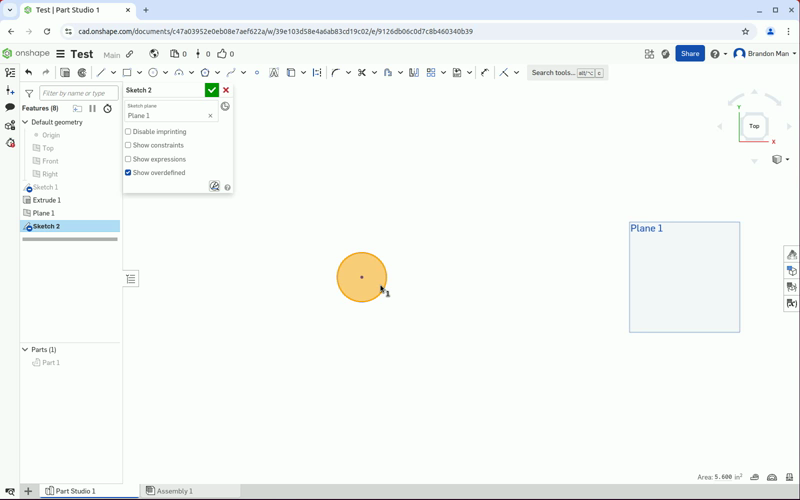
scroll(-6)
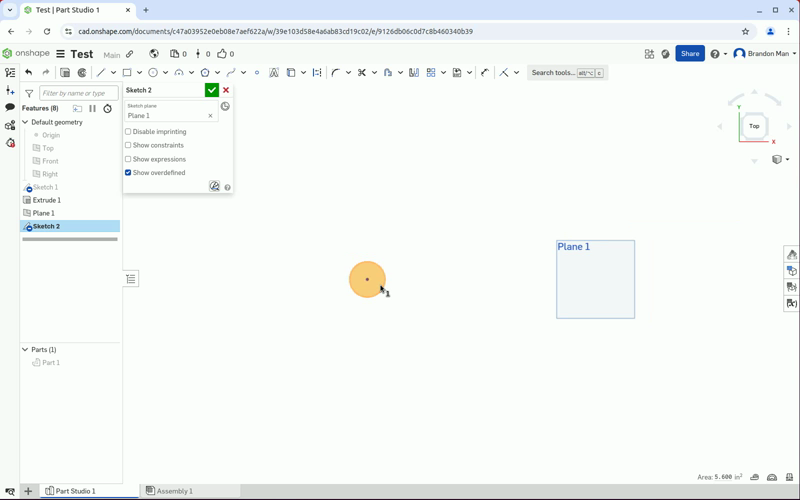
scroll(-6)
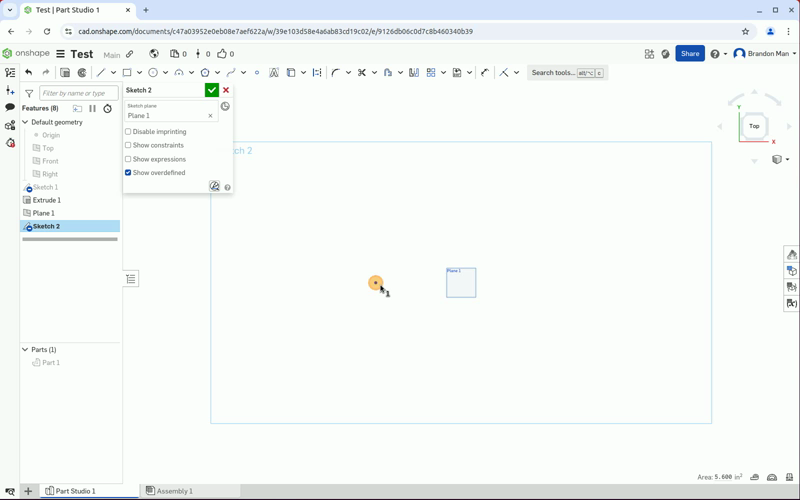
mouse_move(73, 352)
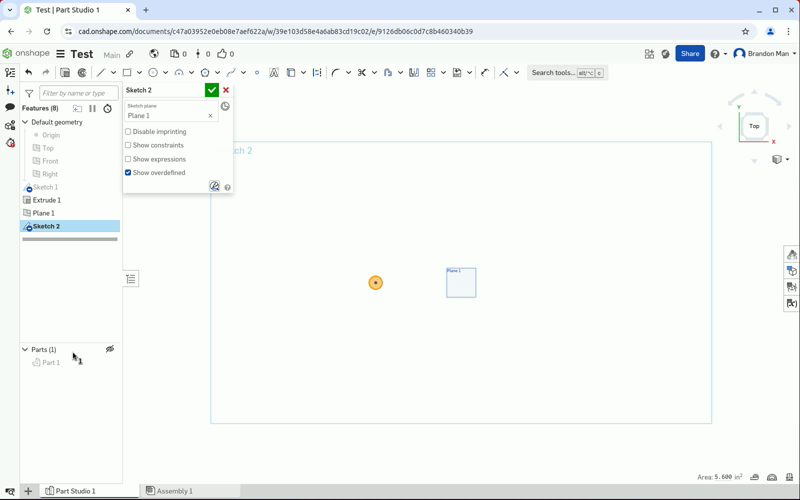
key(shift+y)
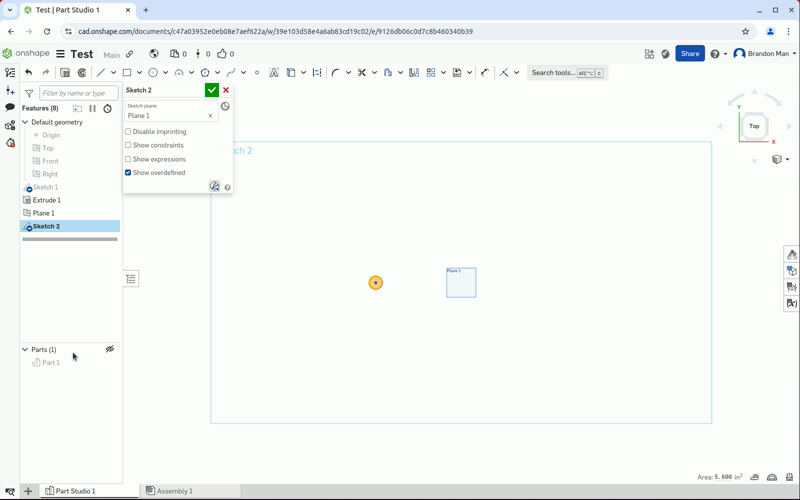
key(shift+e)
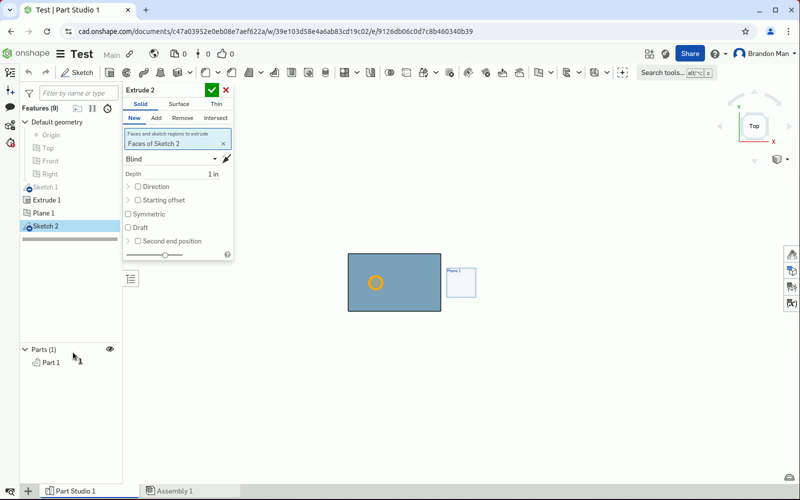
mouse_move(143, 106)
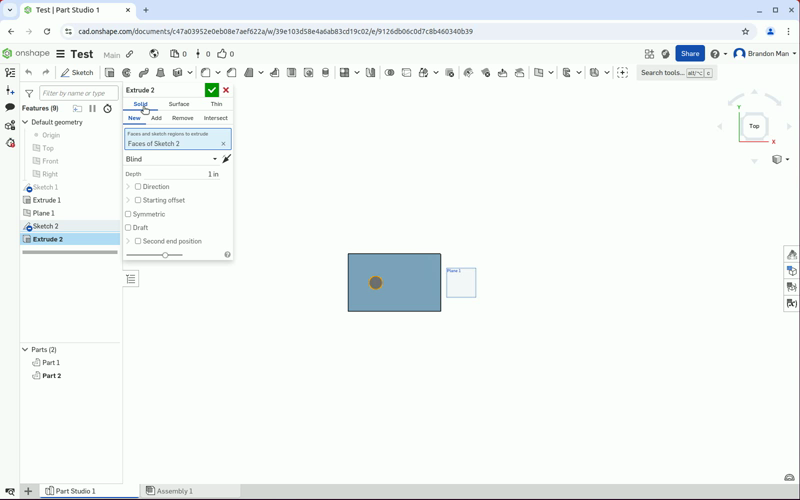
click(143, 106)
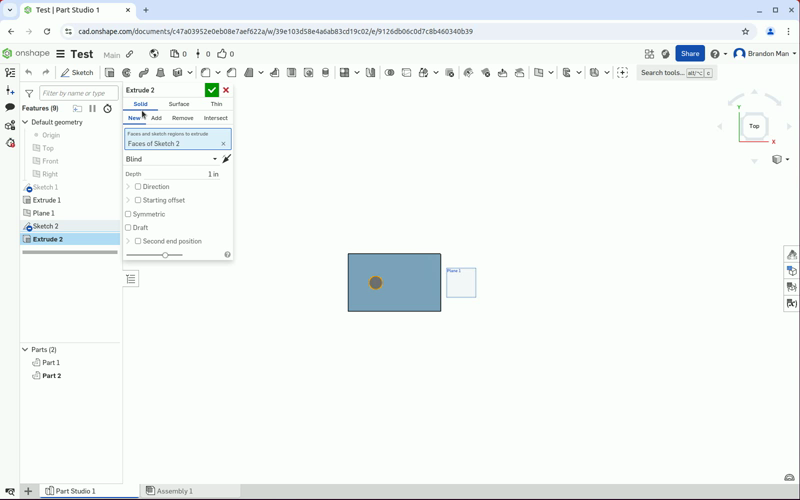
mouse_move(137, 120)
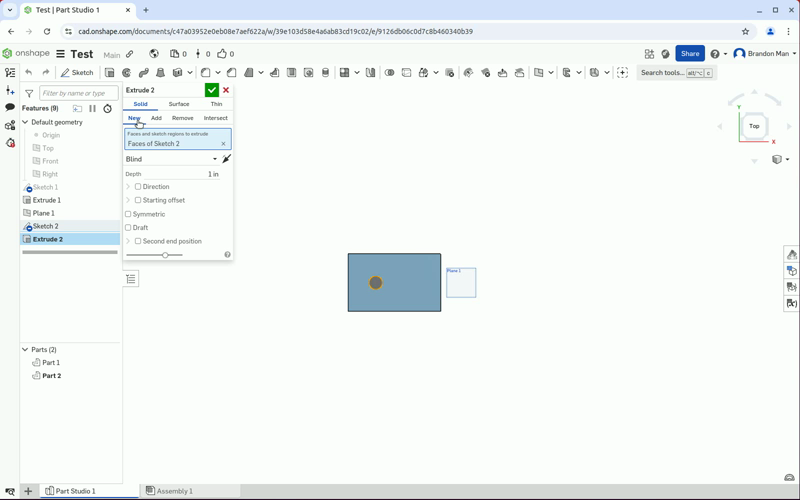
click(137, 120)
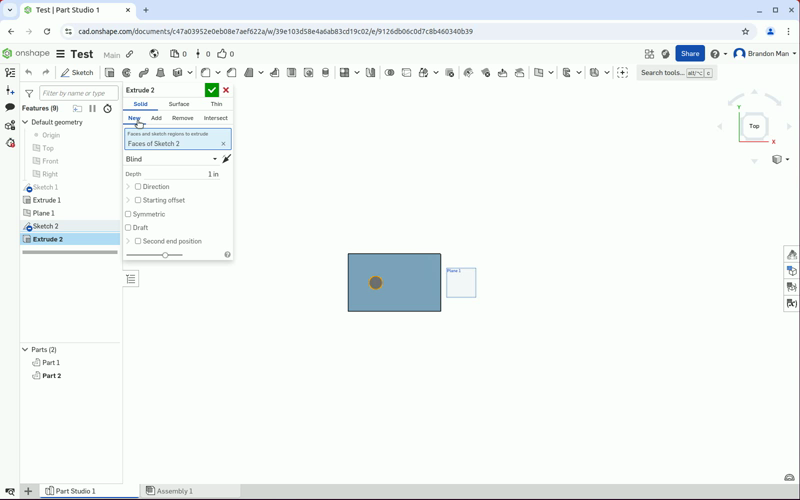
key(tab, 4)
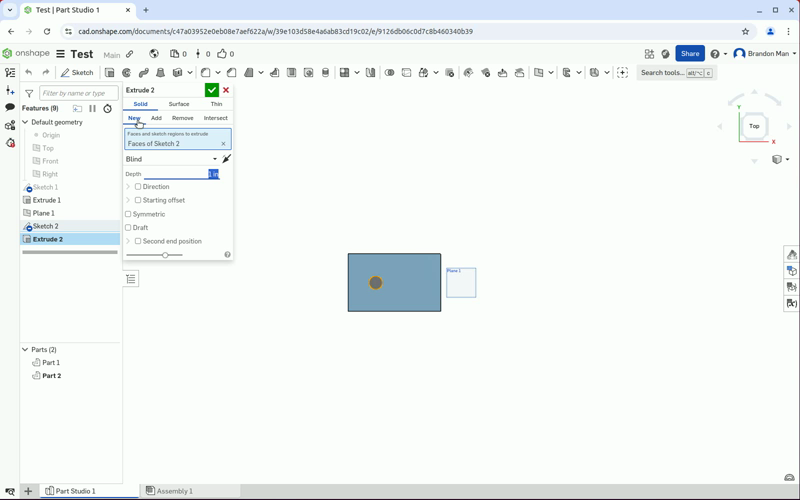
text(2.407)
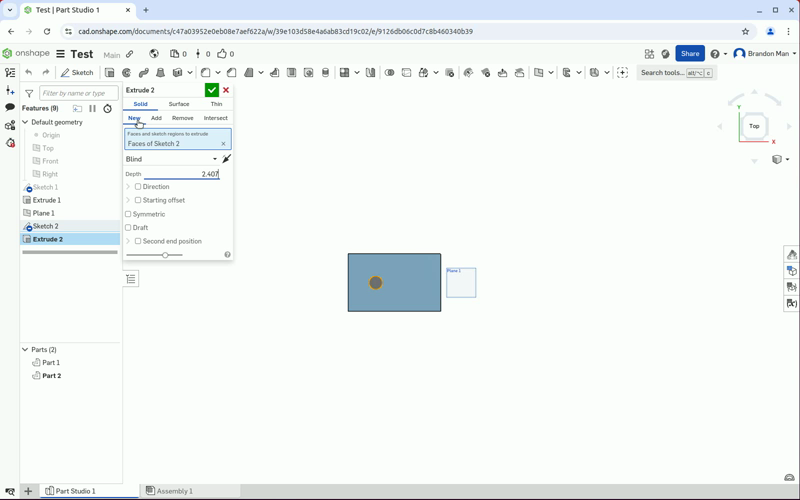
key(enter)
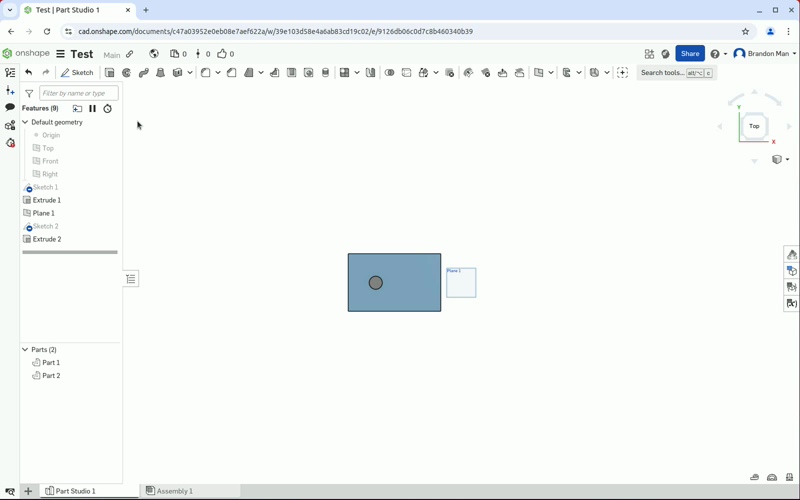
key(shift+h)
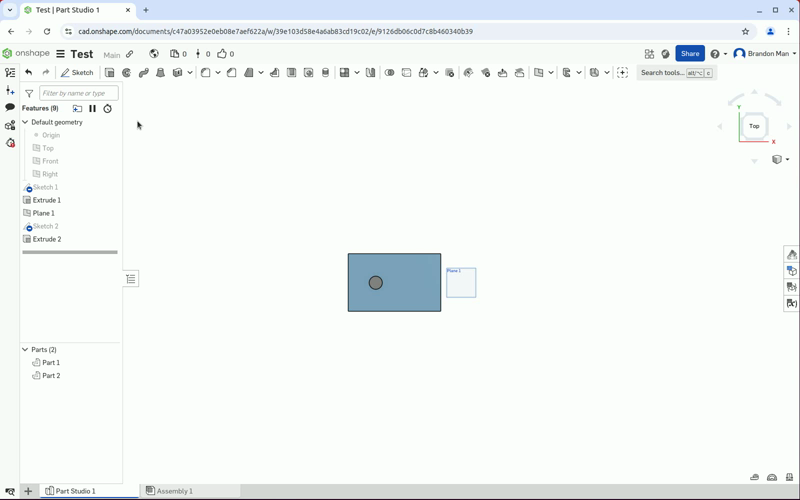
key(shift+h)
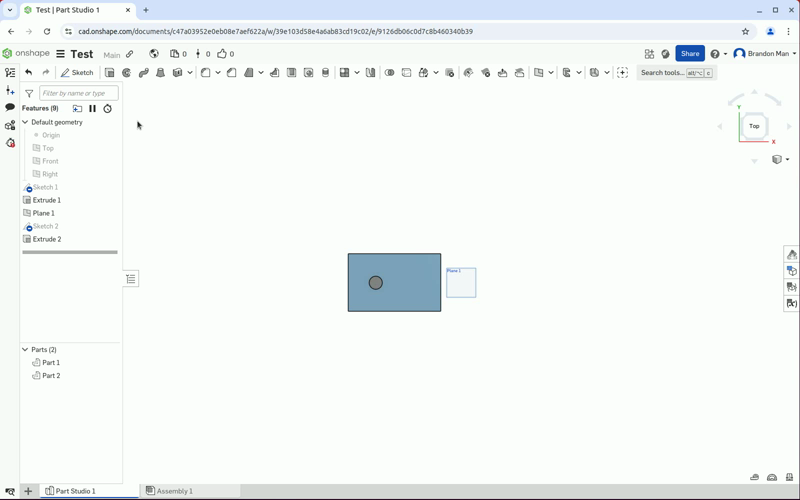
mouse_move(73, 189)
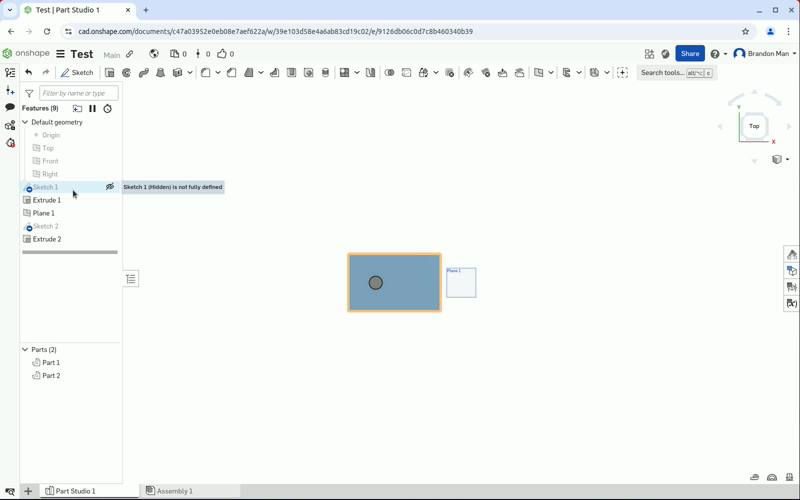
click(73, 189)
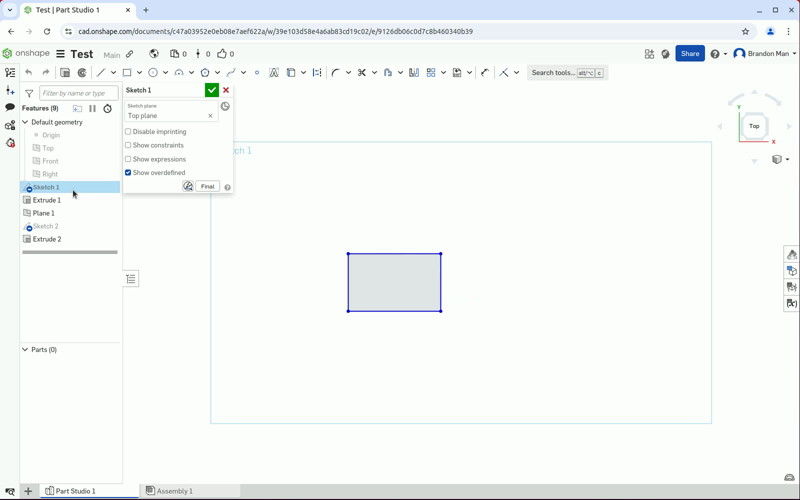
mouse_move(229, 92)
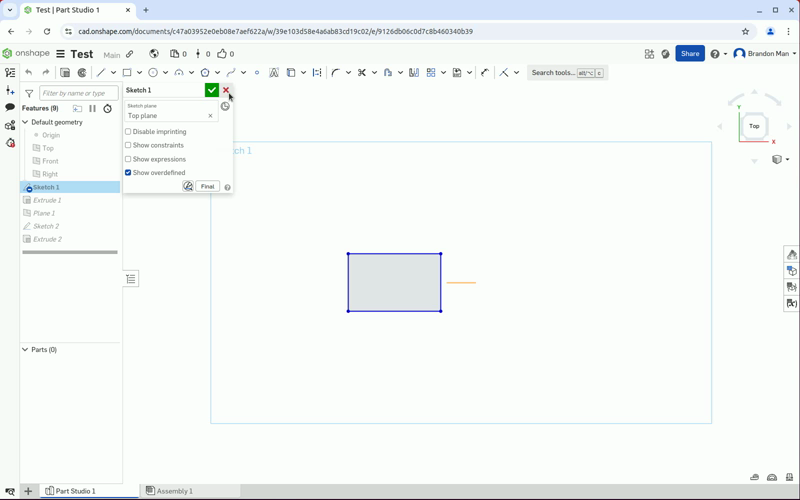
click(229, 92)
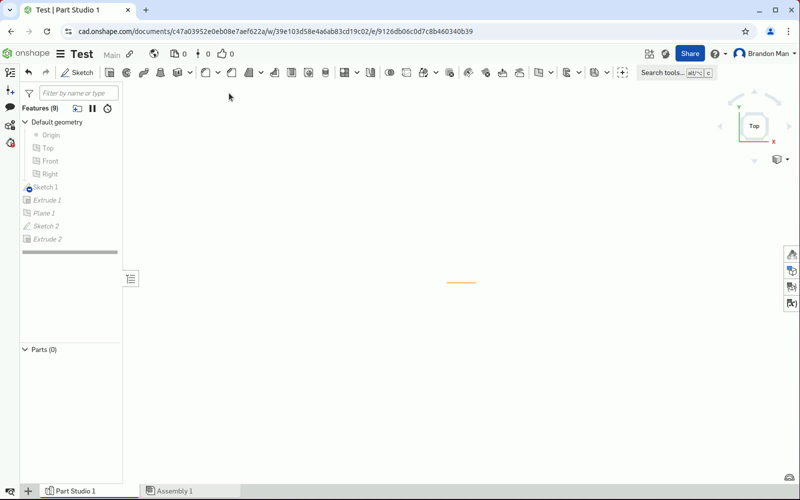
key(shift+s)
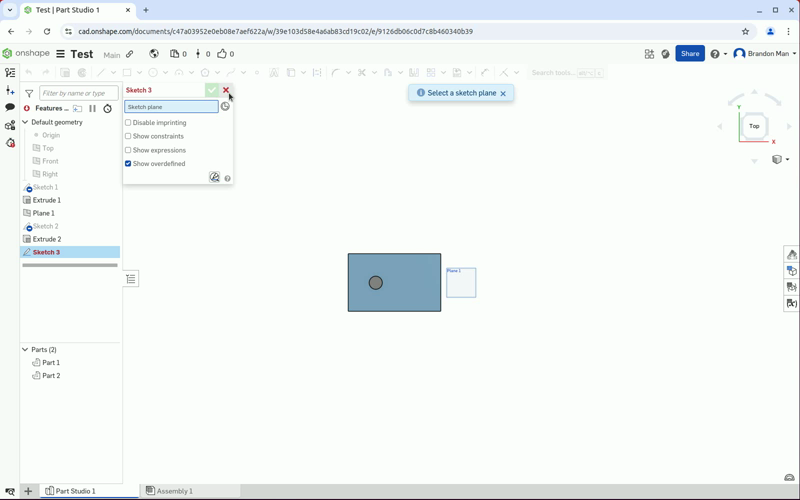
mouse_move(73, 215)
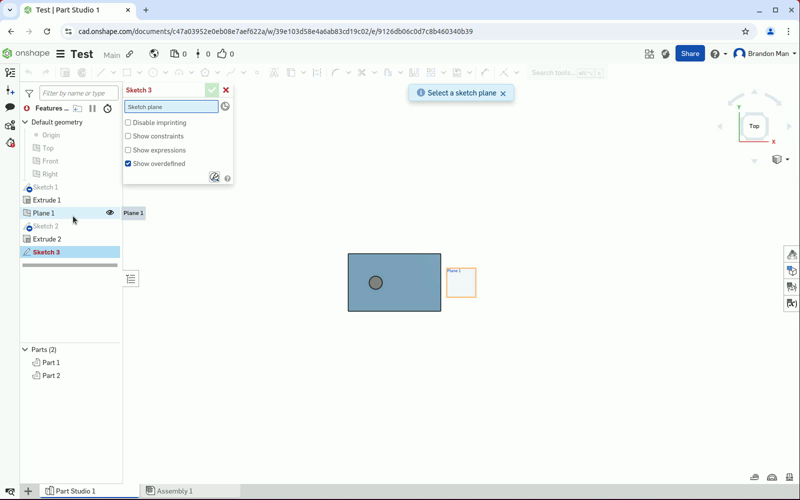
click(73, 215)
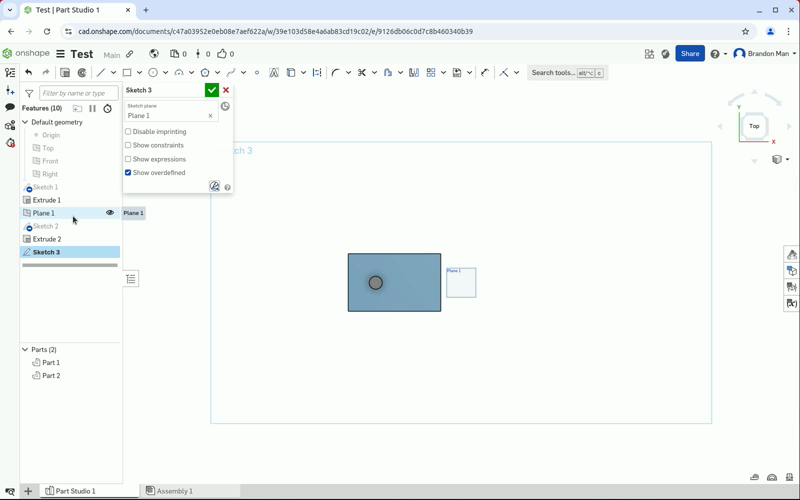
mouse_move(73, 352)
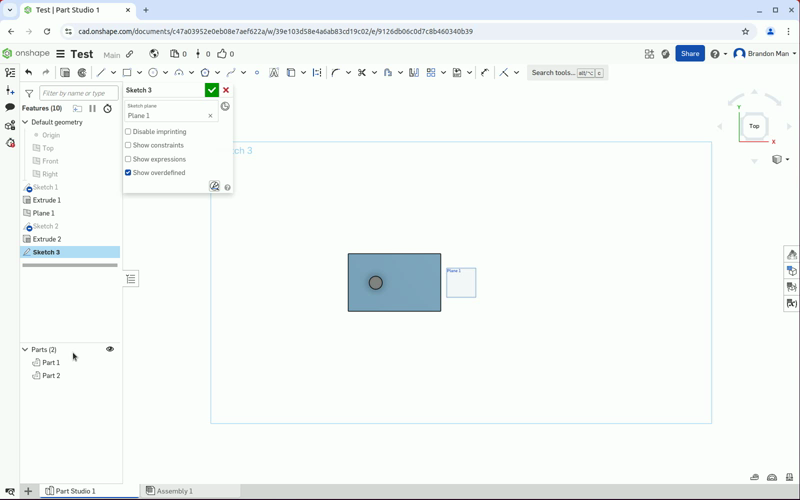
key(y)
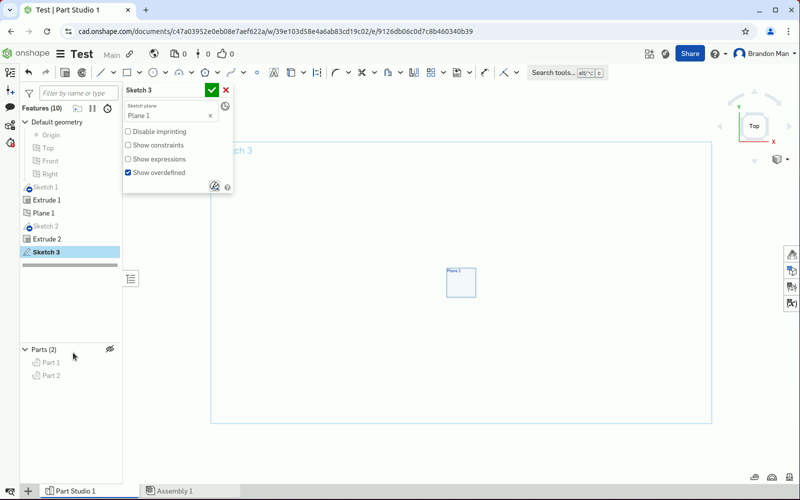
key(c)
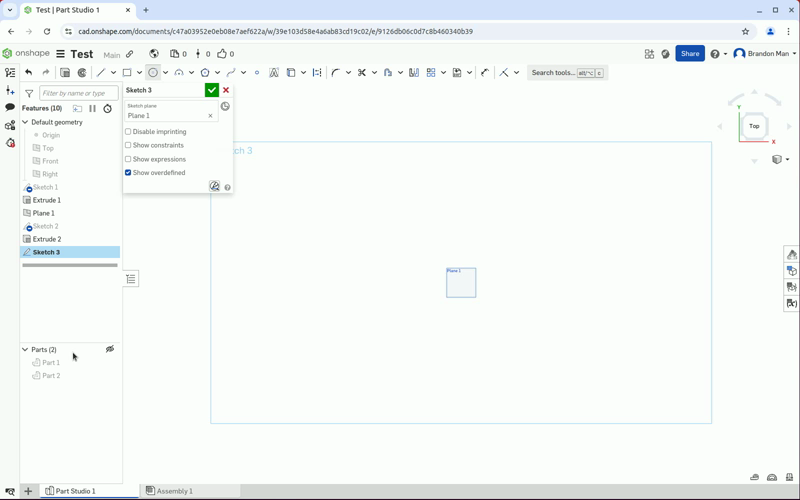
key_down(shift)
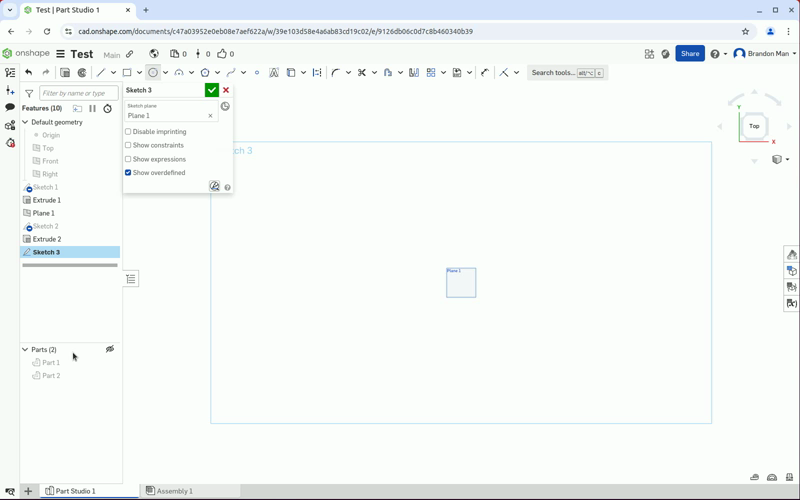
mouse_move(375, 282)
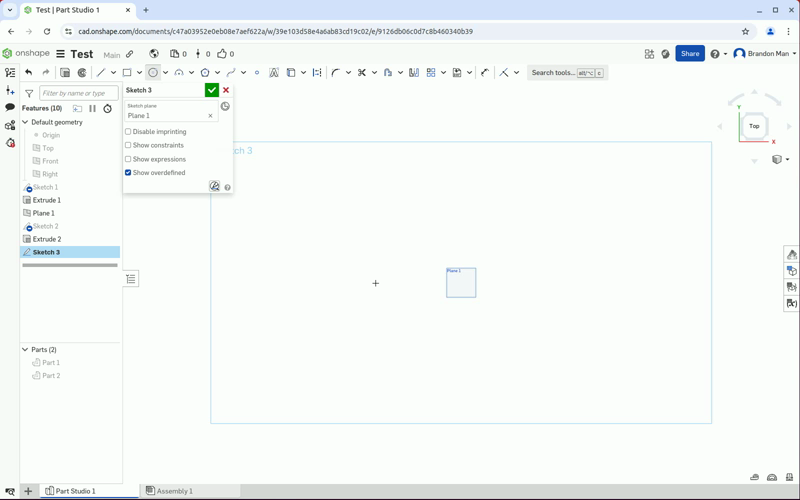
click(375, 282)
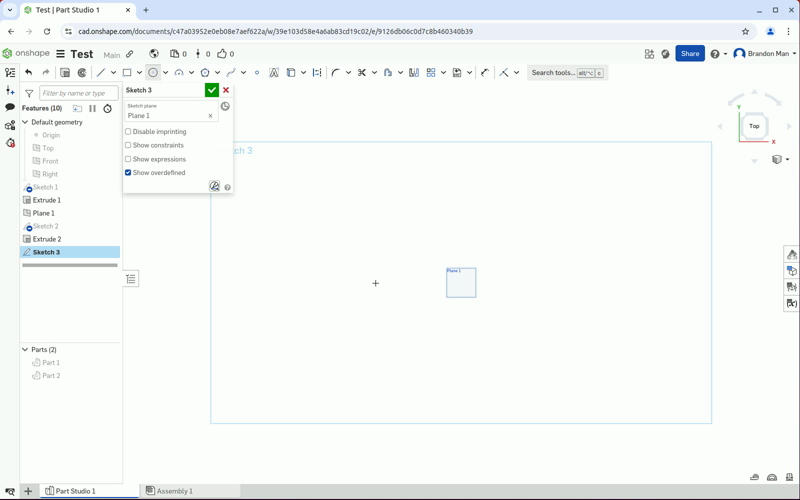
key_up(shift)
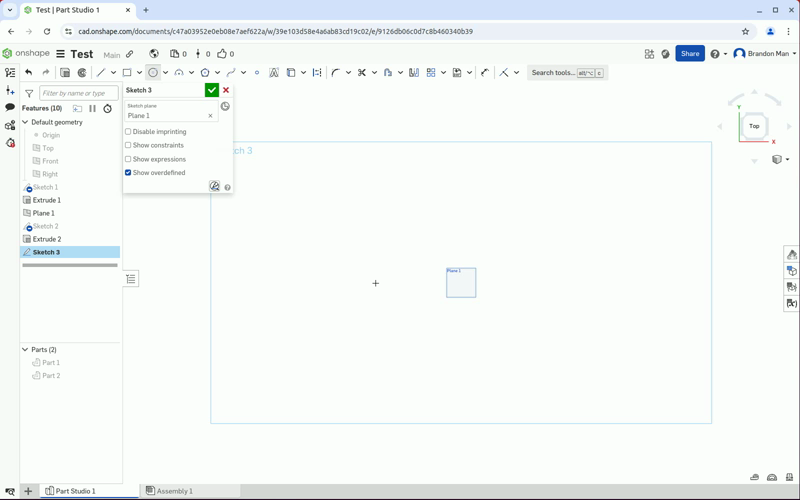
mouse_move(387, 282)
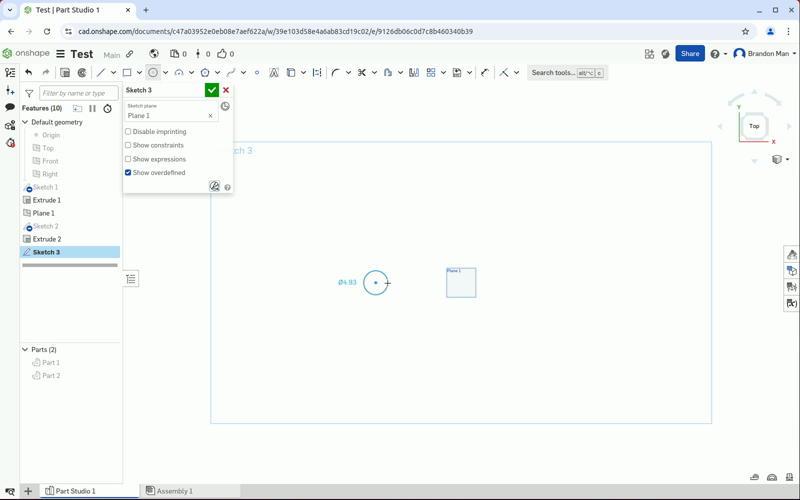
click(387, 282)
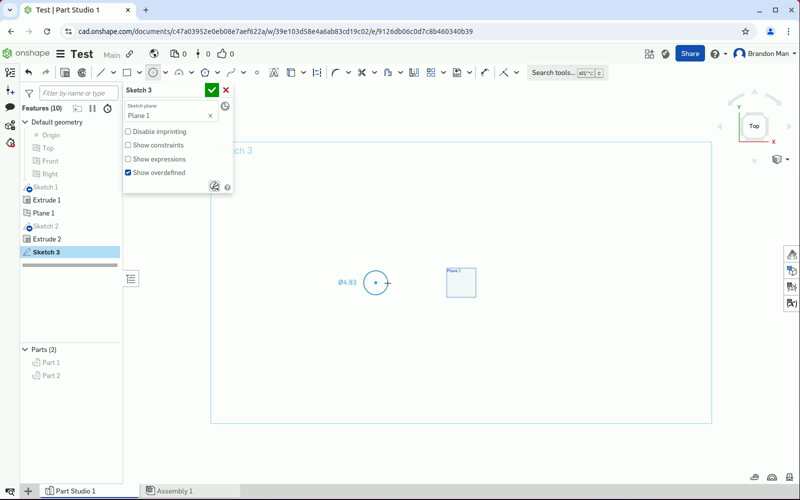
key(esc)
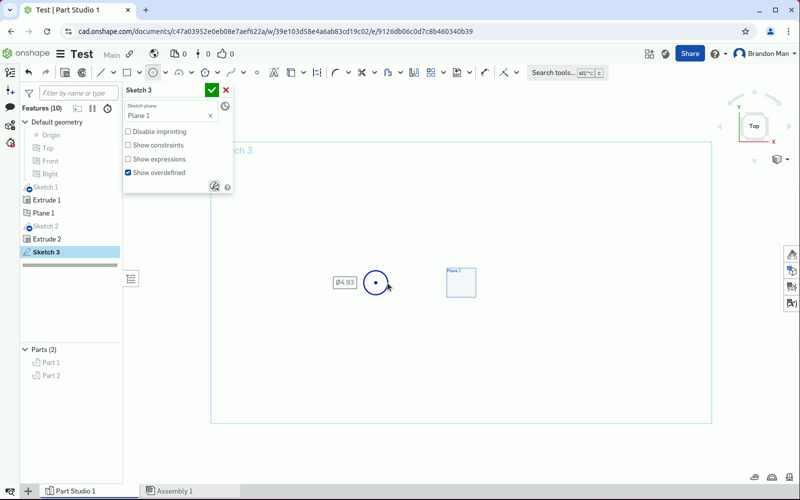
key(c)
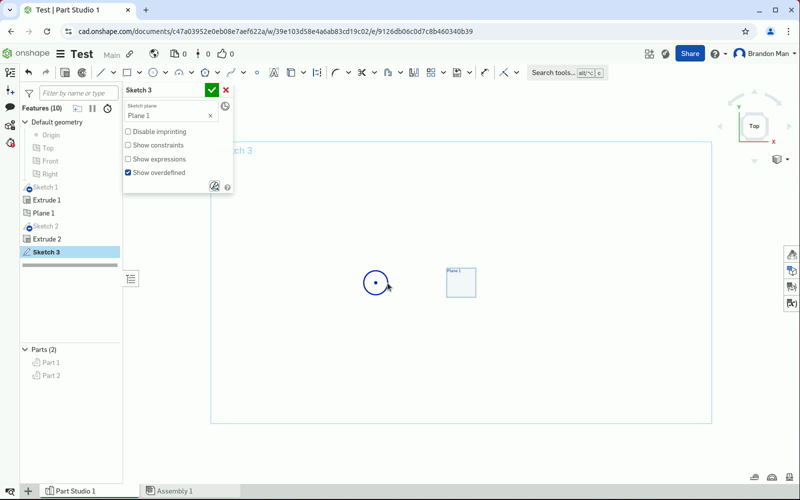
key_down(shift)
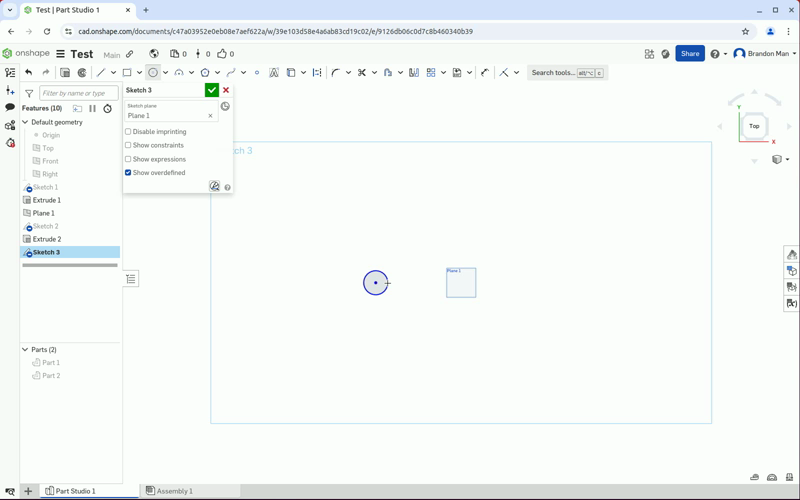
mouse_move(375, 282)
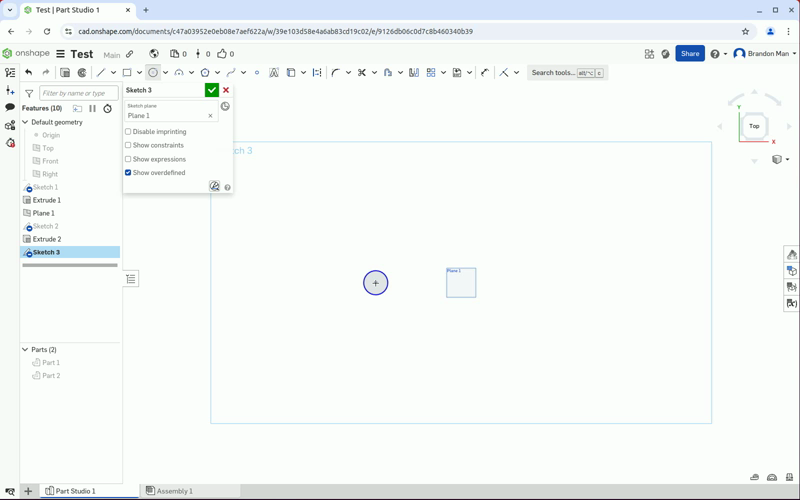
click(375, 282)
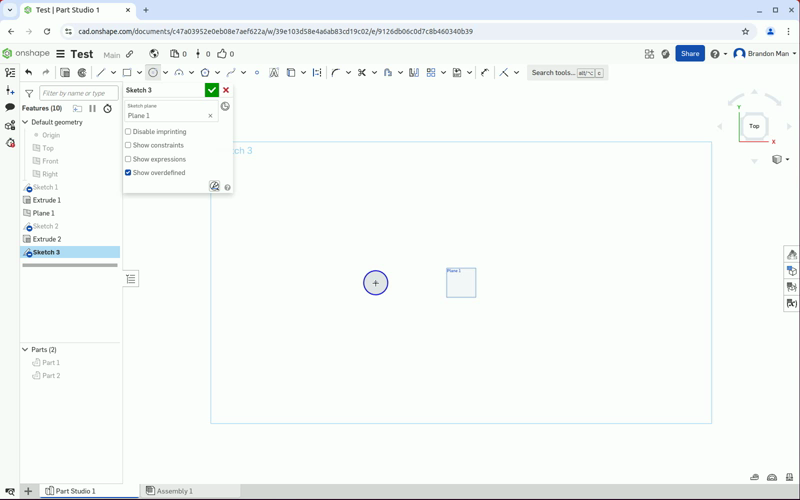
key_up(shift)
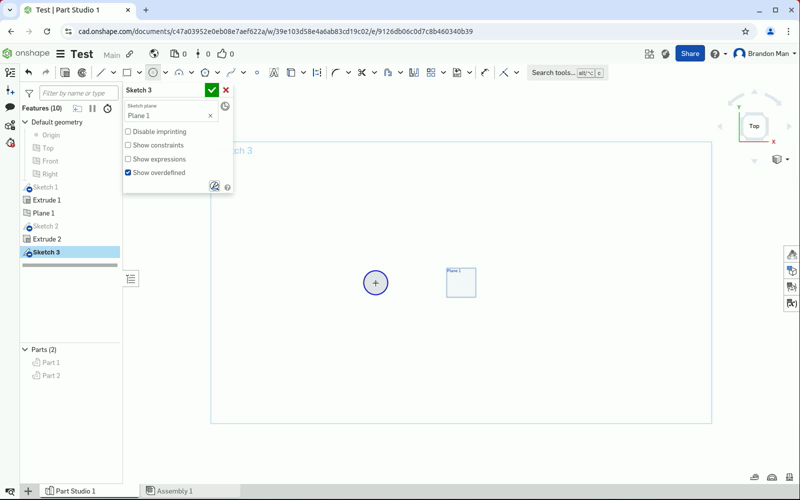
mouse_move(383, 282)
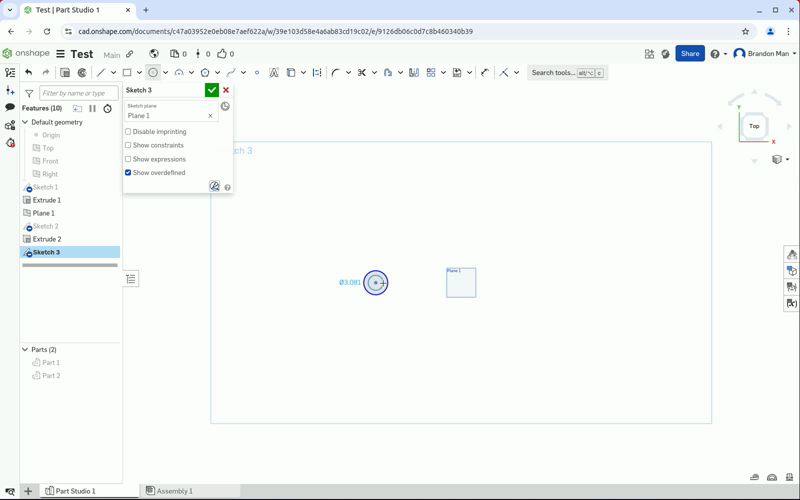
click(383, 282)
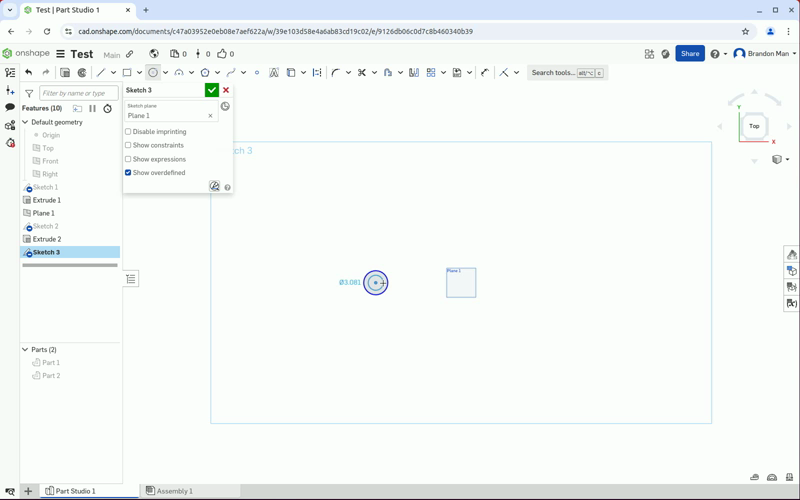
key(esc)
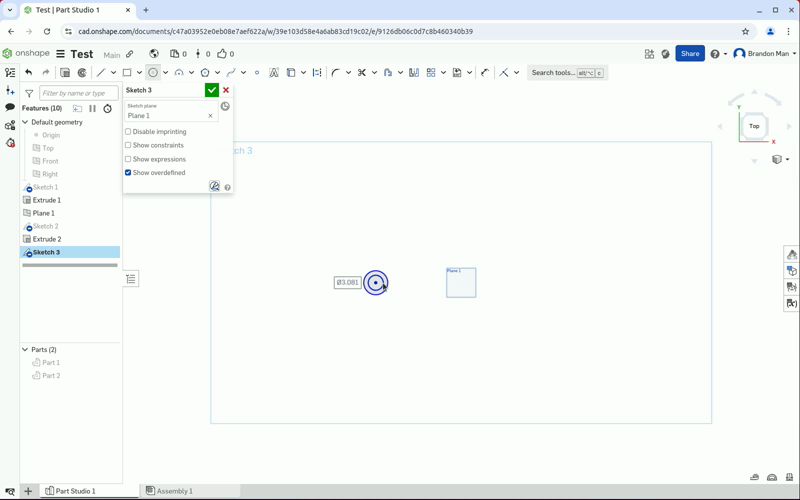
mouse_move(373, 291)
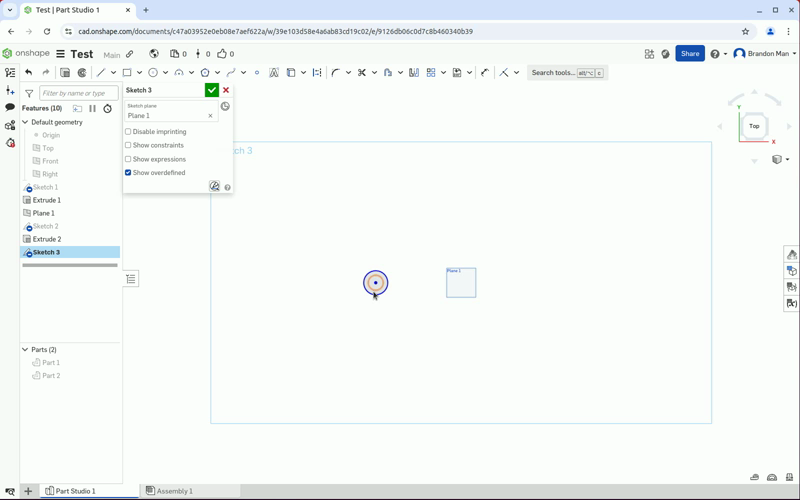
scroll(6)
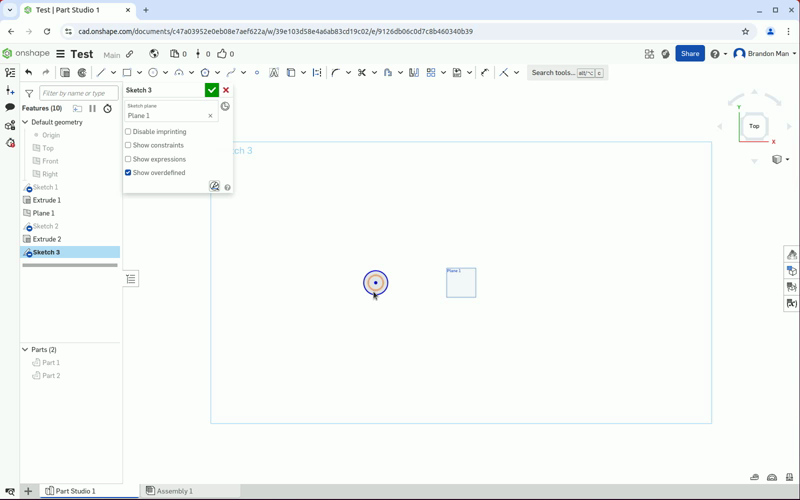
scroll(6)
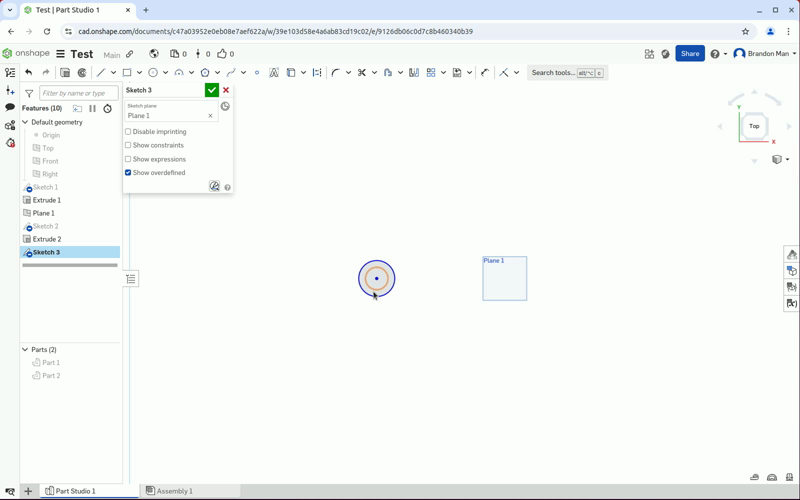
scroll(6)
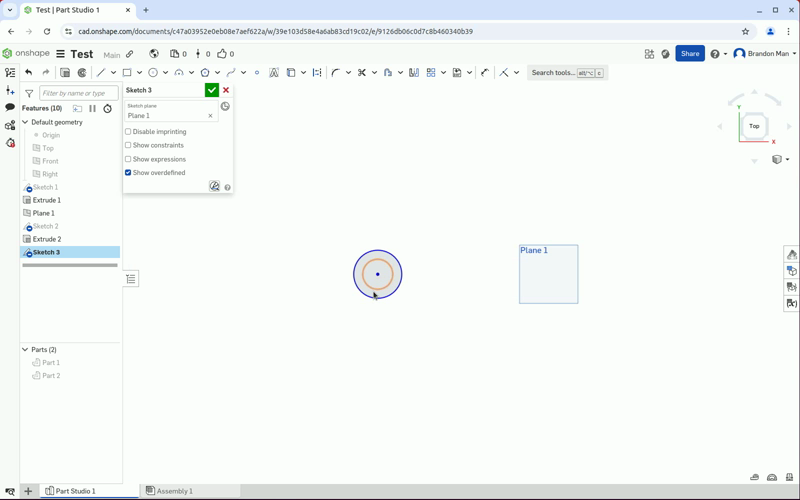
scroll(6)
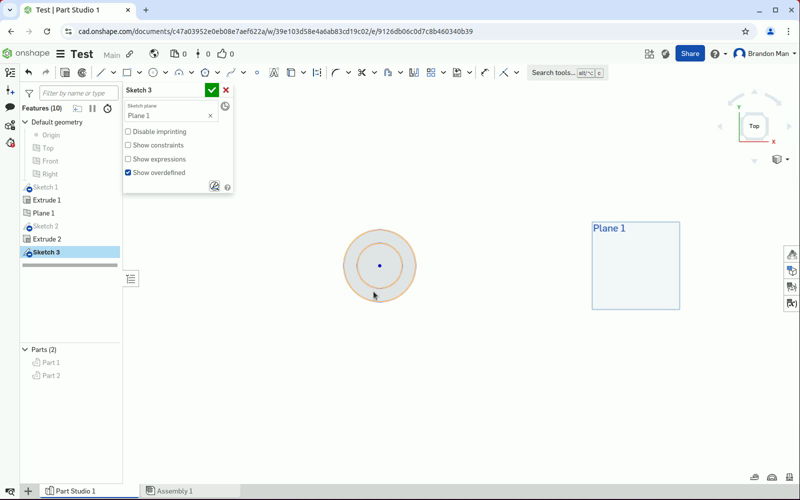
scroll(6)
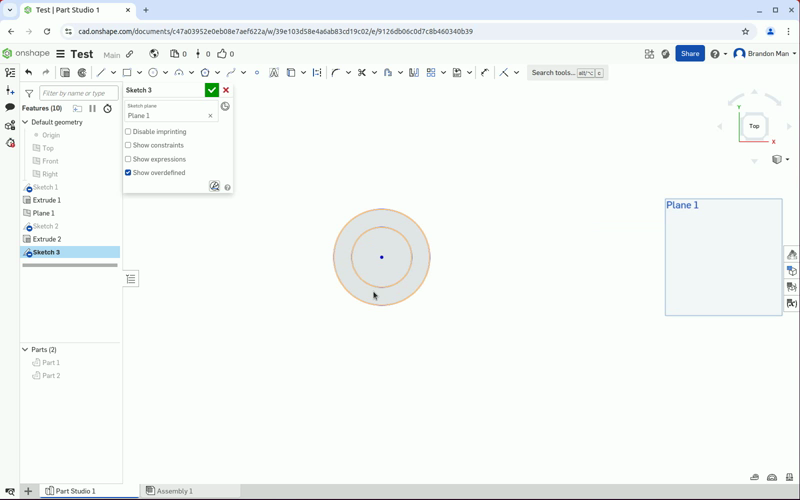
scroll(6)
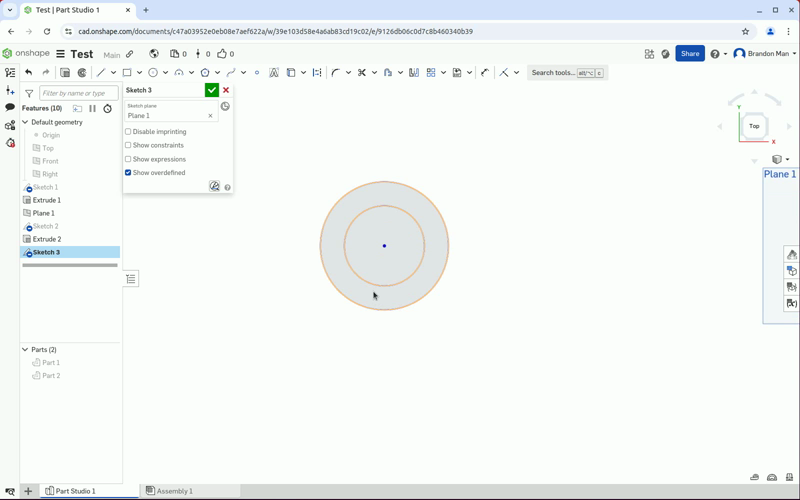
scroll(6)
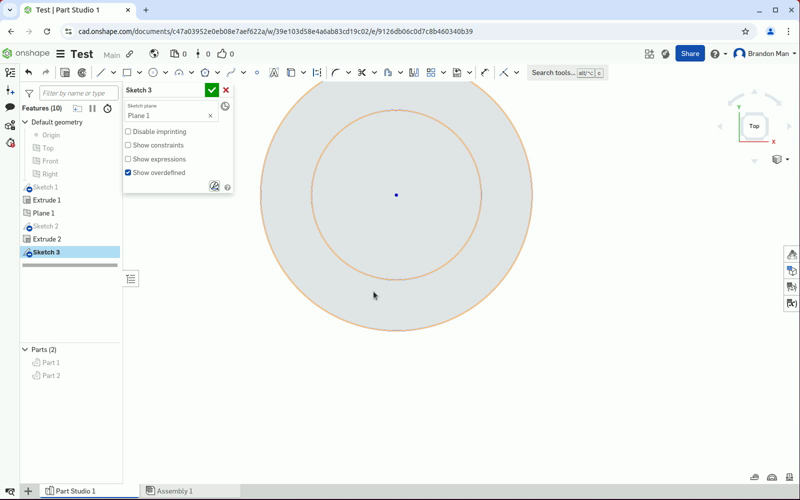
click(373, 291)
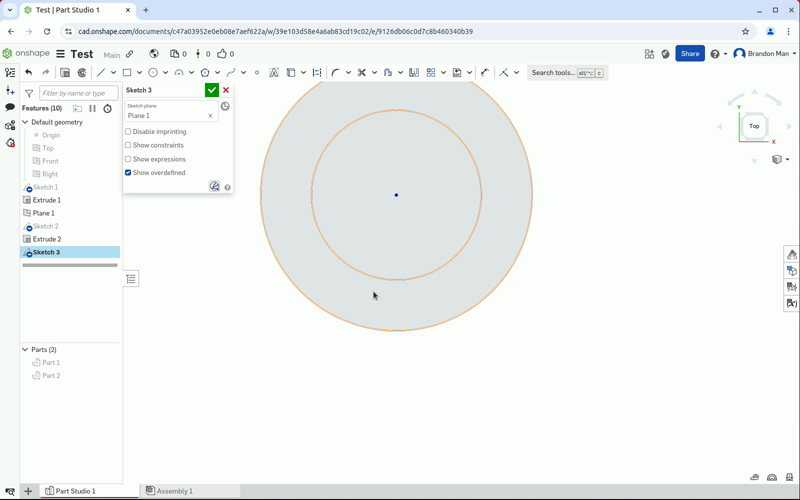
scroll(-6)
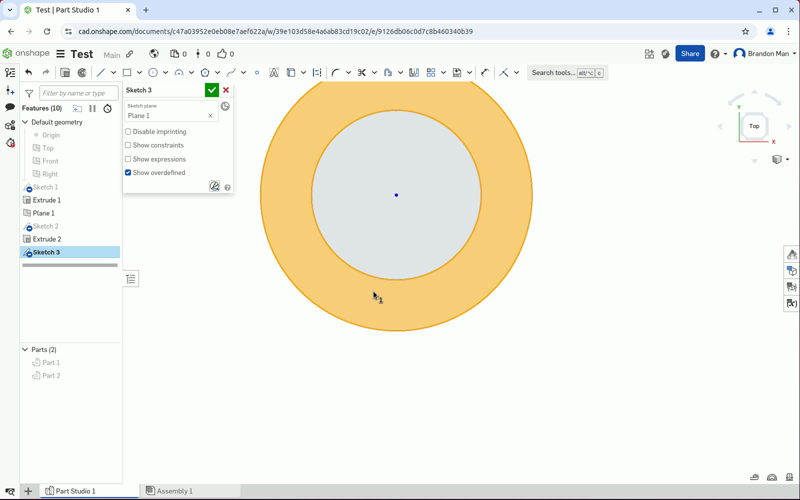
scroll(-6)
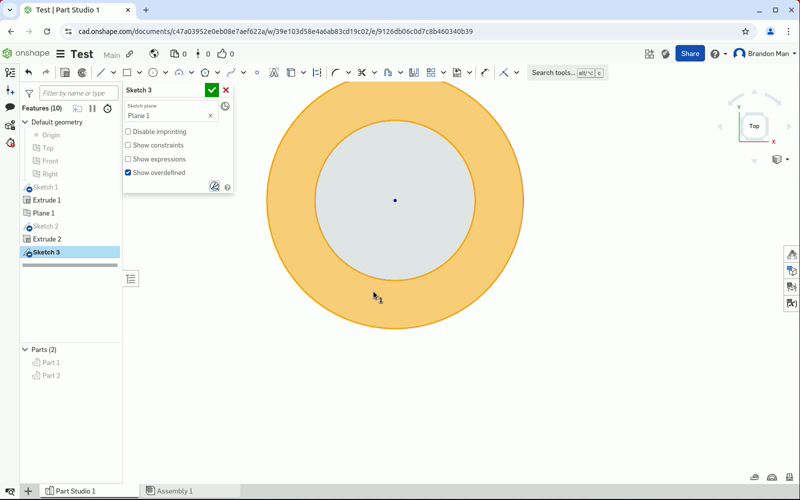
scroll(-6)
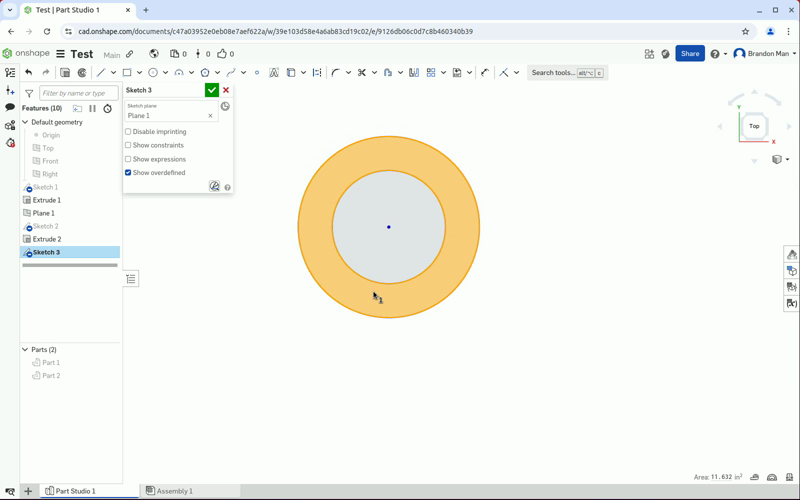
scroll(-6)
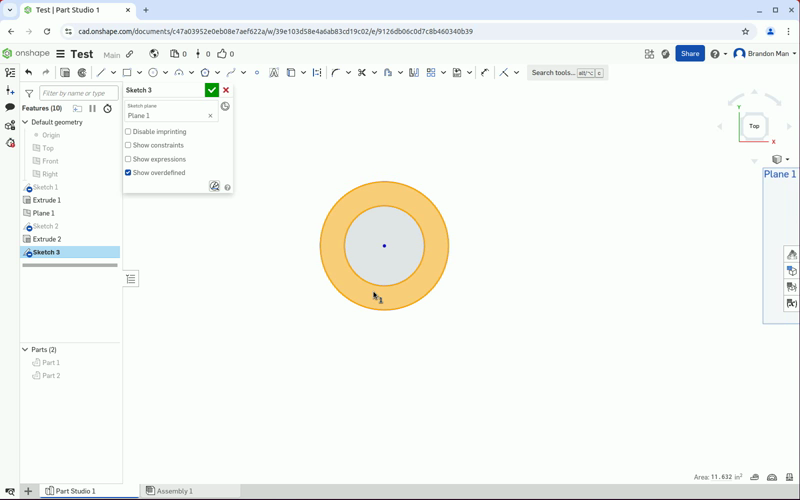
scroll(-6)
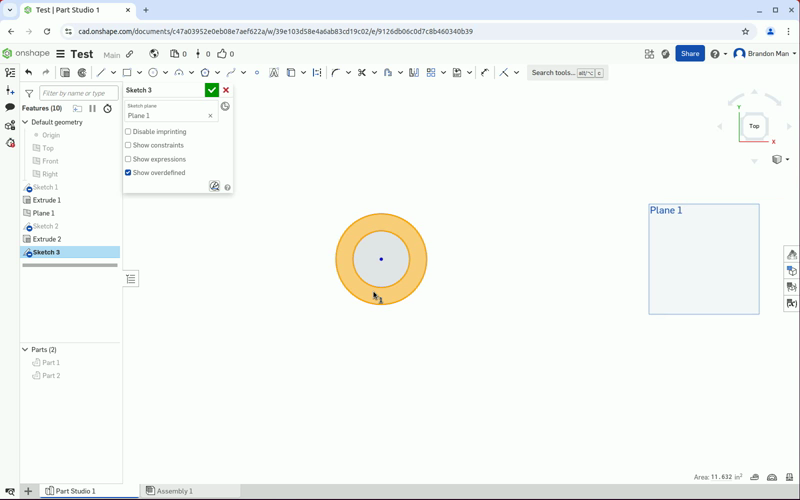
scroll(-6)
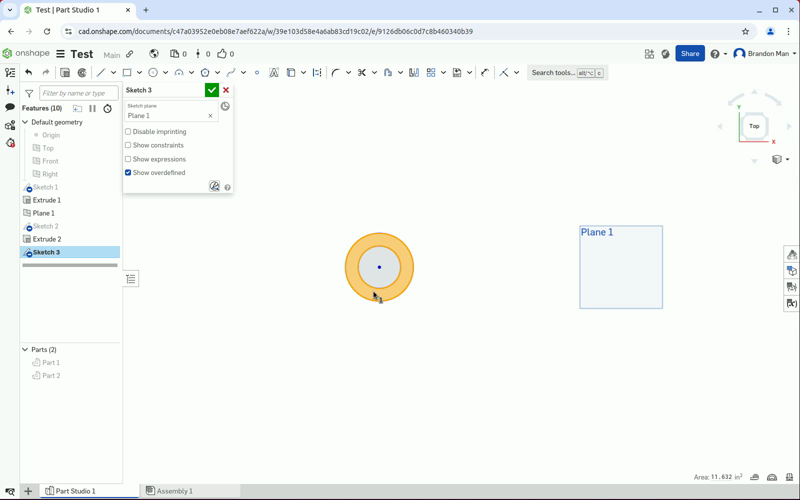
scroll(-6)
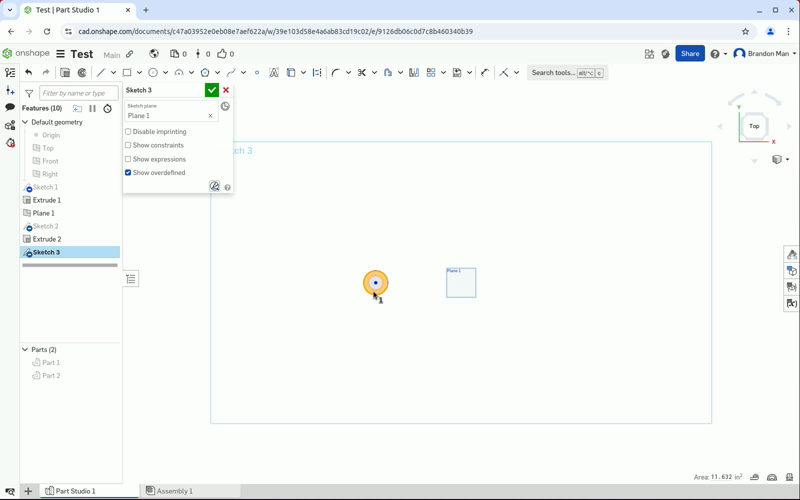
mouse_move(73, 352)
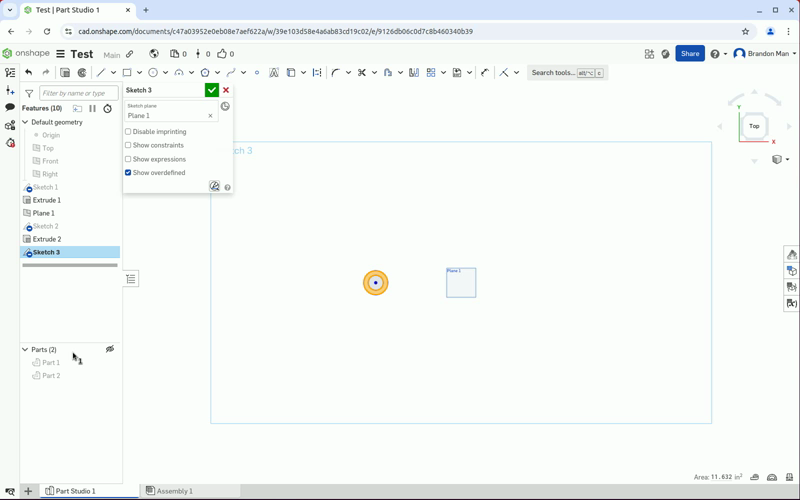
key(shift+y)
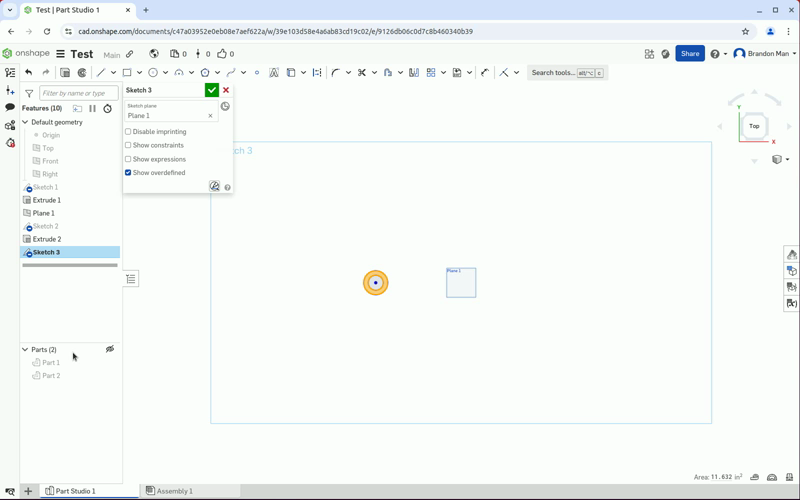
key(shift+e)
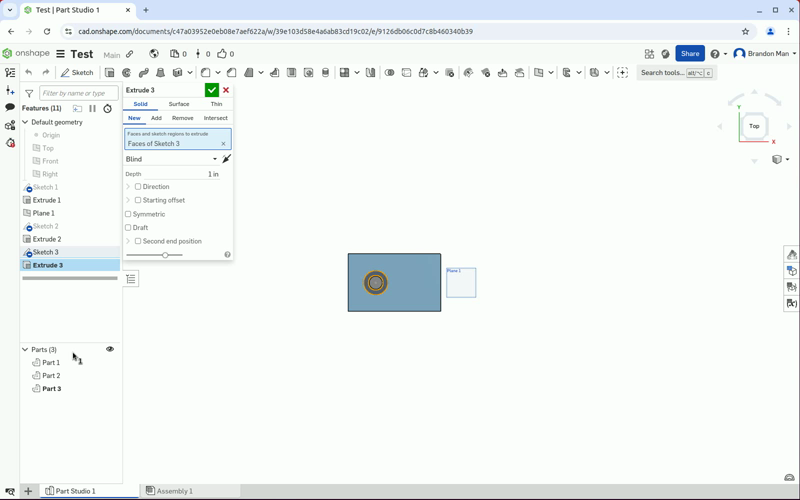
mouse_move(143, 106)
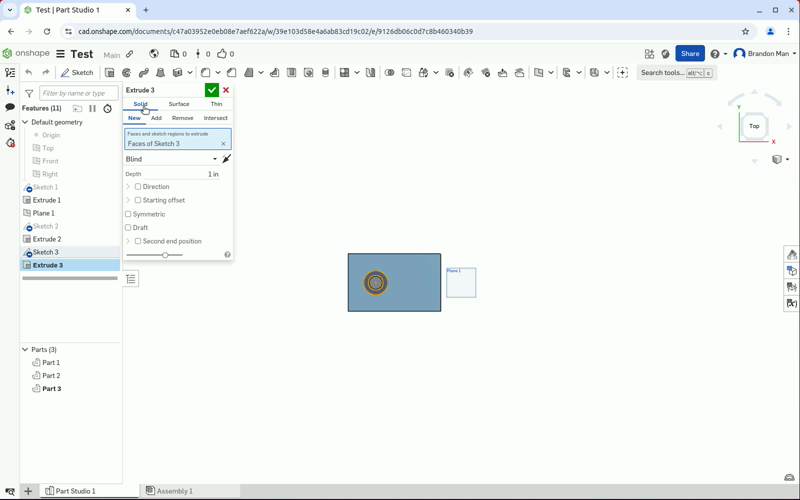
click(143, 106)
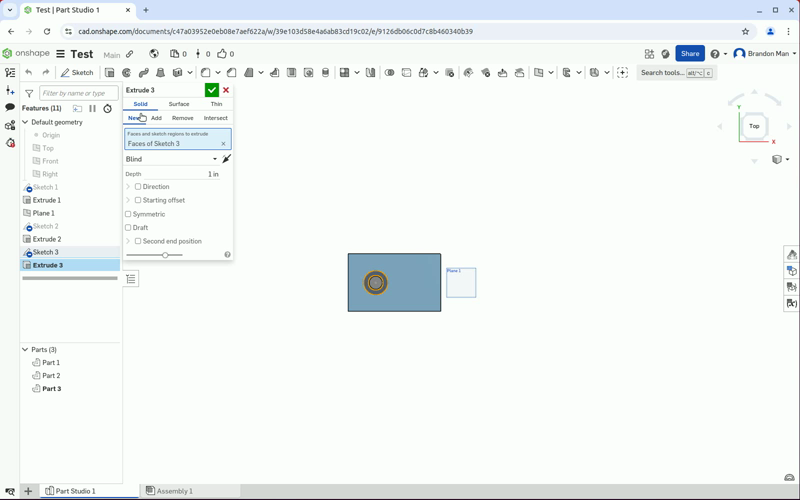
mouse_move(137, 120)
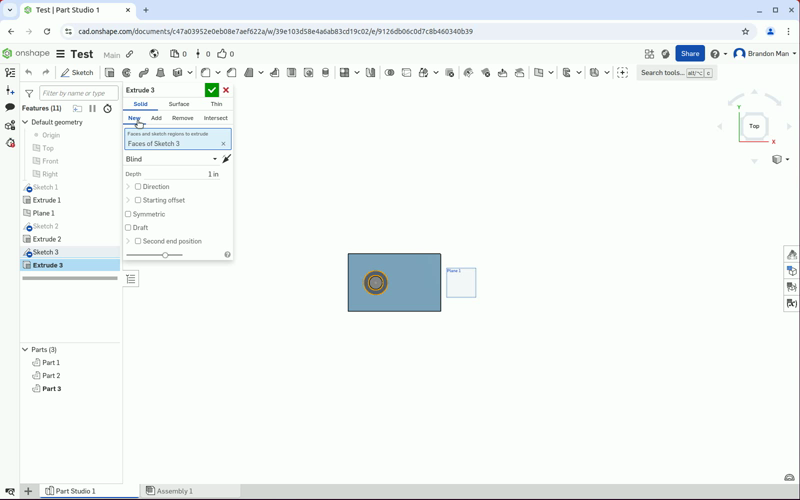
click(137, 120)
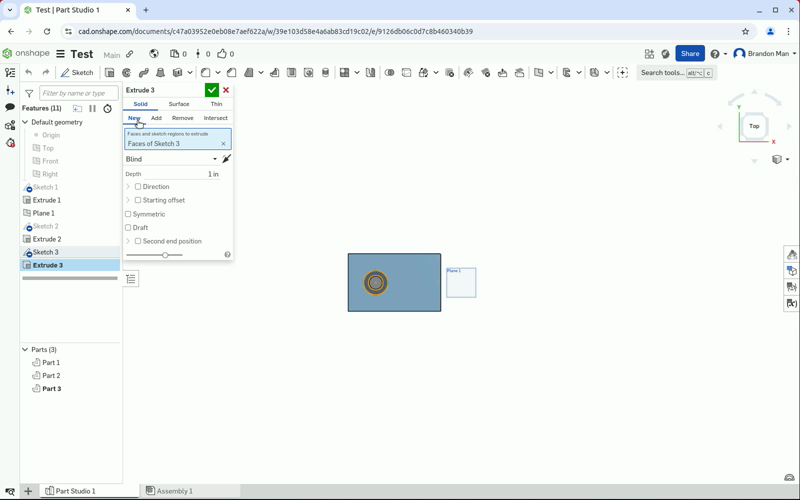
key(tab, 4)
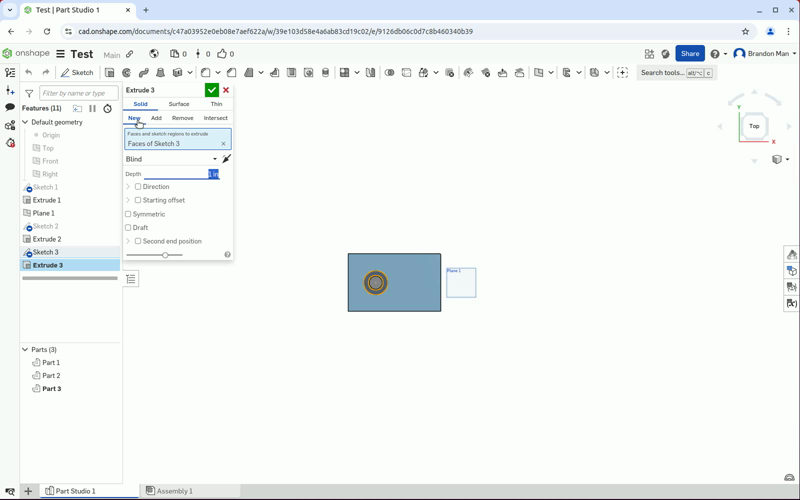
text(2.889)
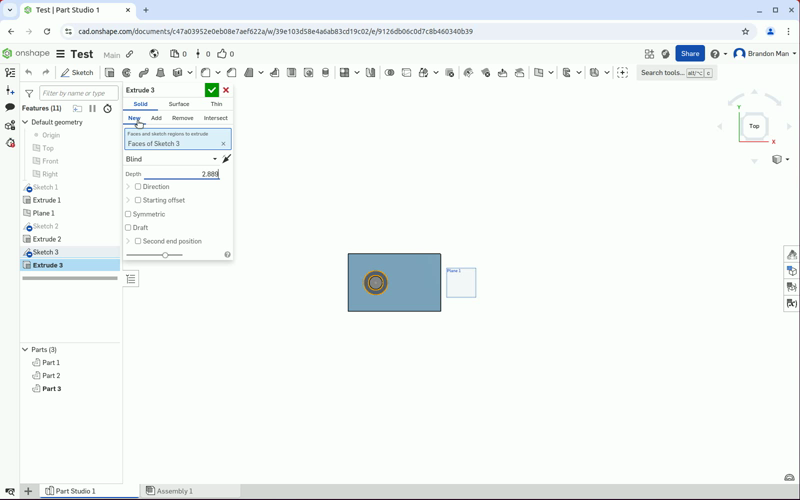
key(enter)
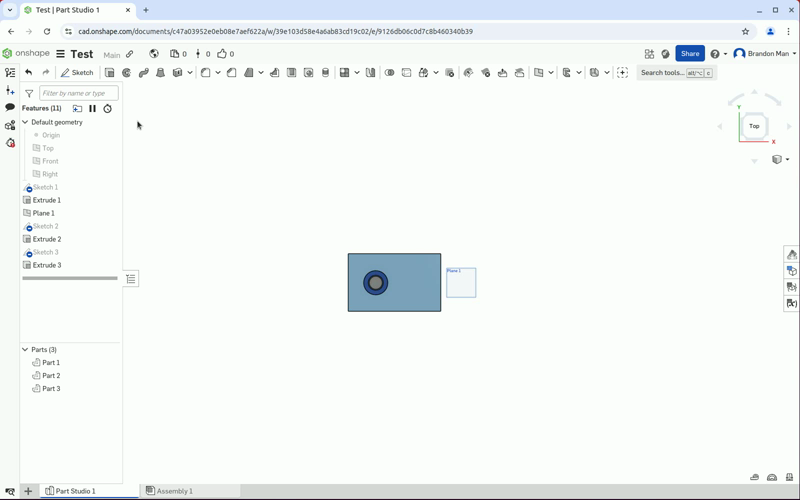
key(shift+h)
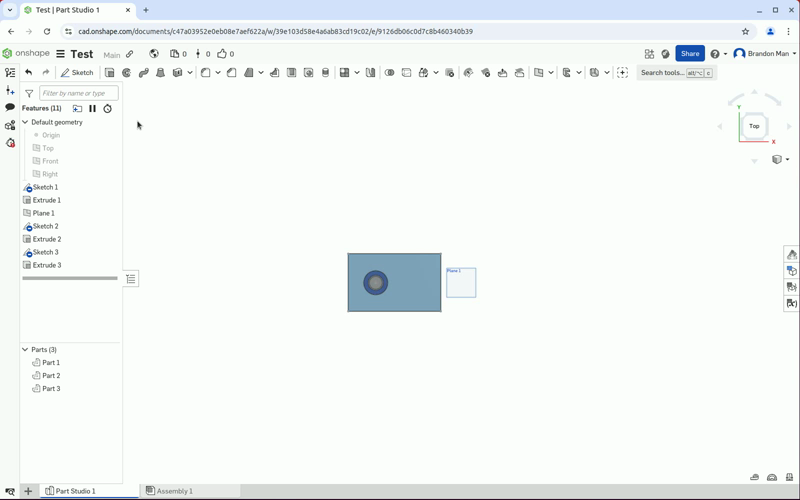
key(shift+h)
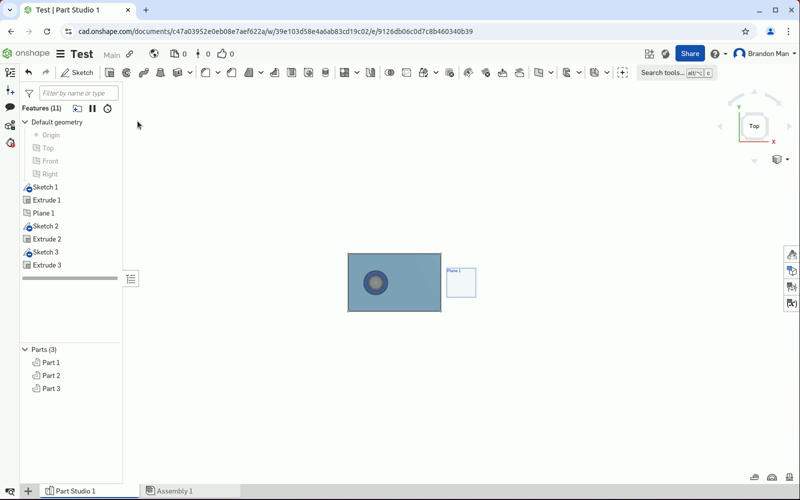
key(shift+7)
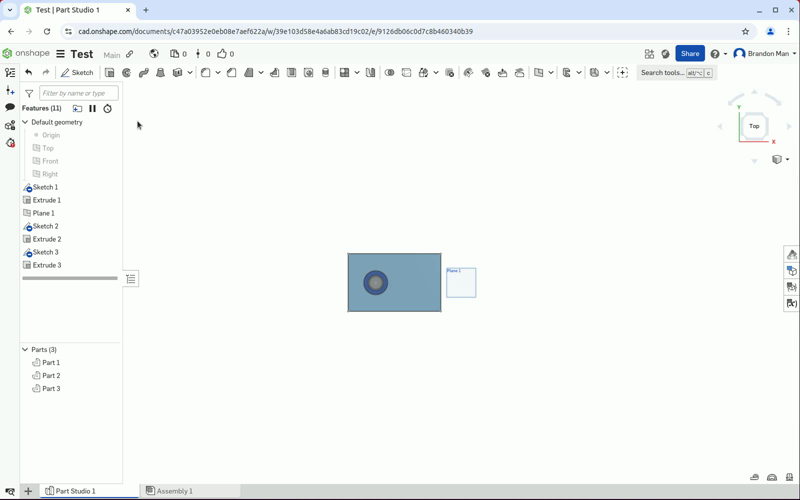
key(up, 3)
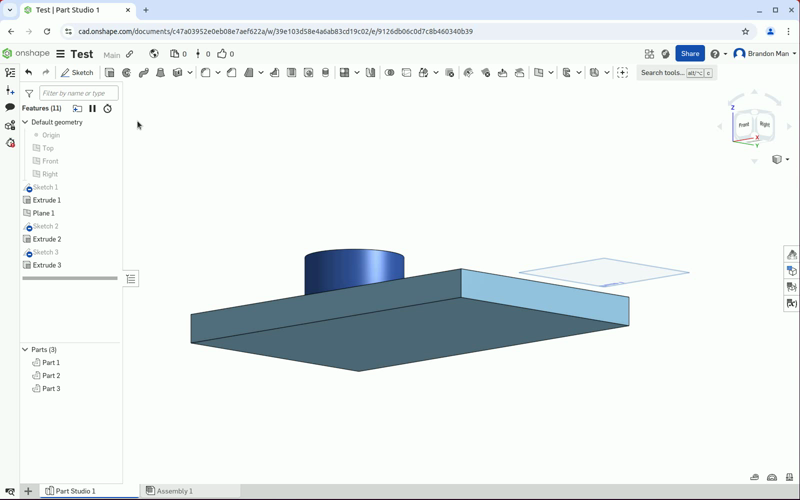
key(left, 3)
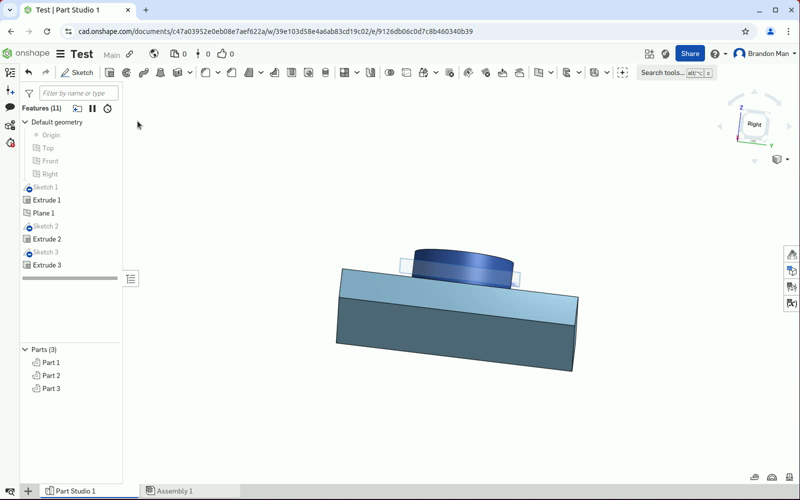
key(right, 3)
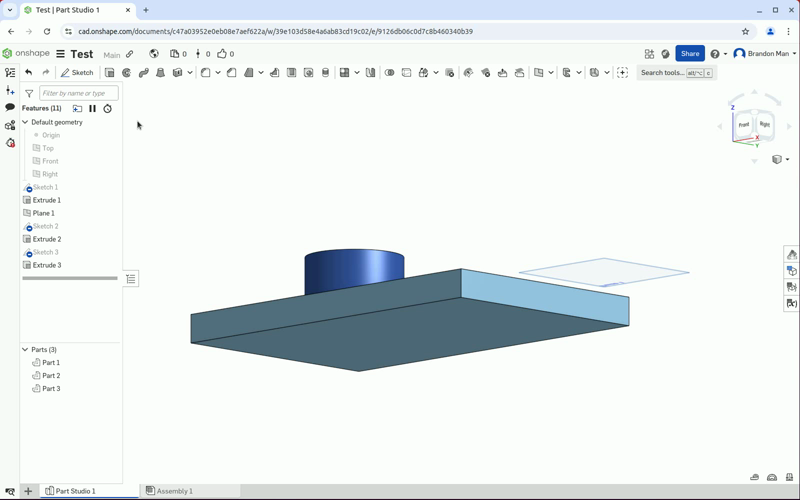
key(down, 3)
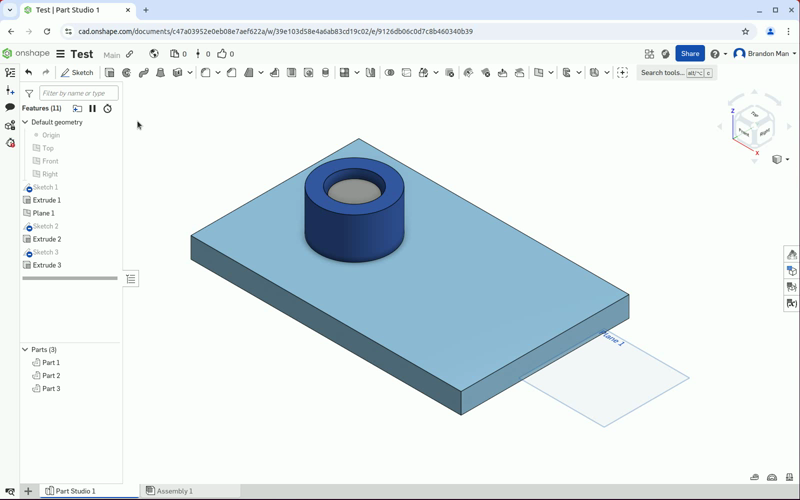
mouse_move(73, 189)
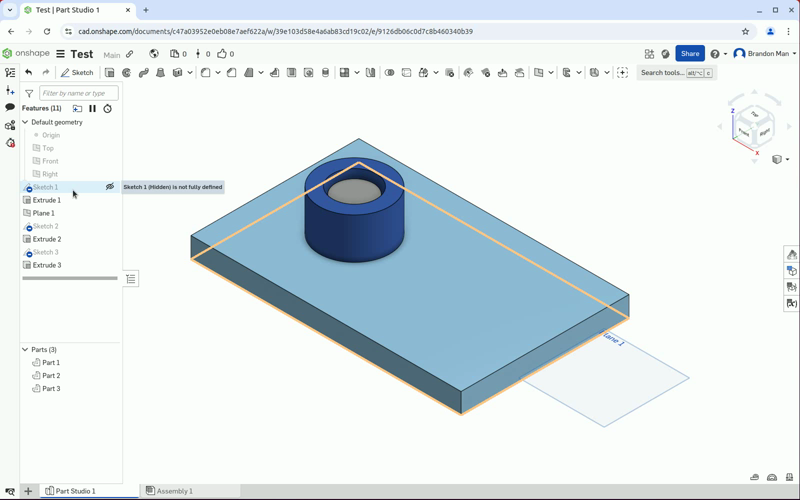
click(73, 189)